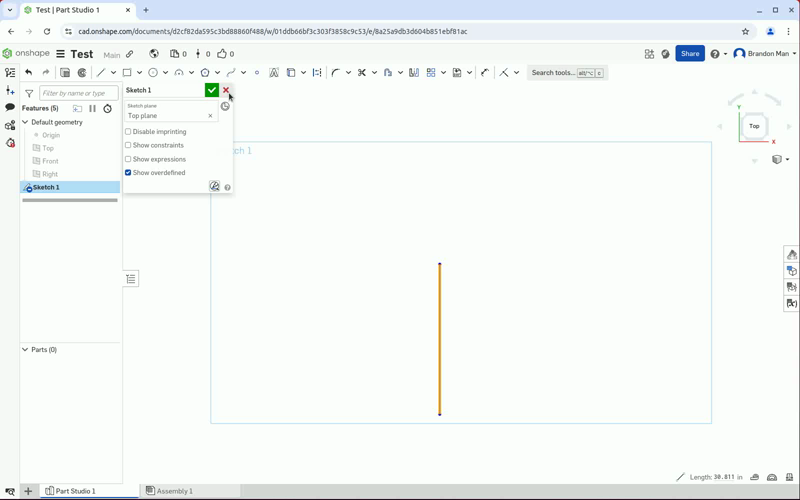
key(shift+h)
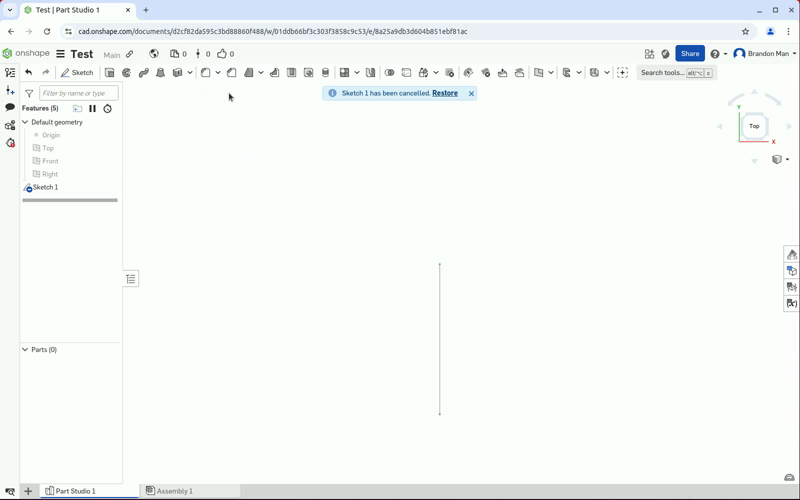
key(shift+s)
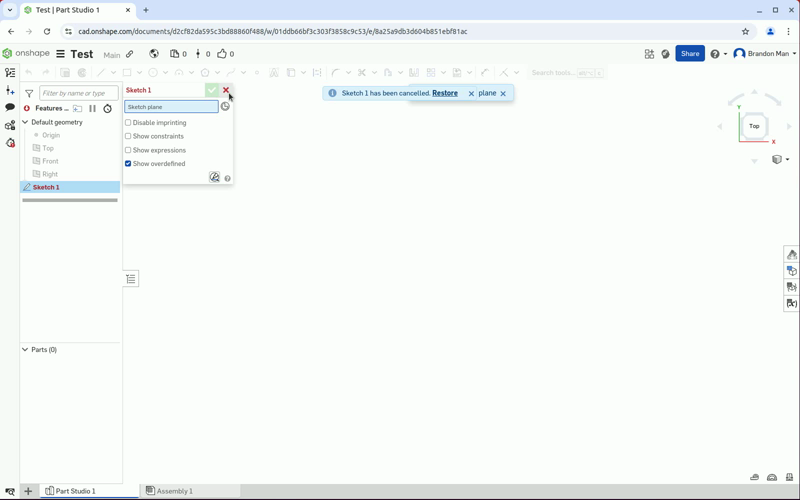
mouse_move(73, 150)
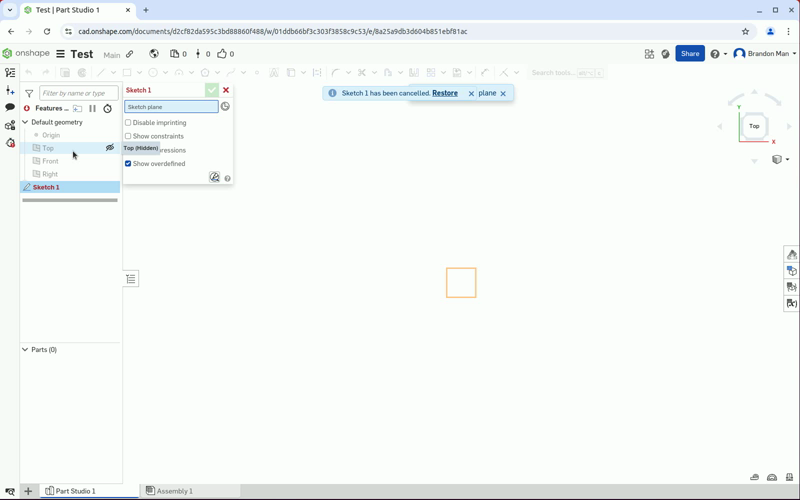
click(73, 150)
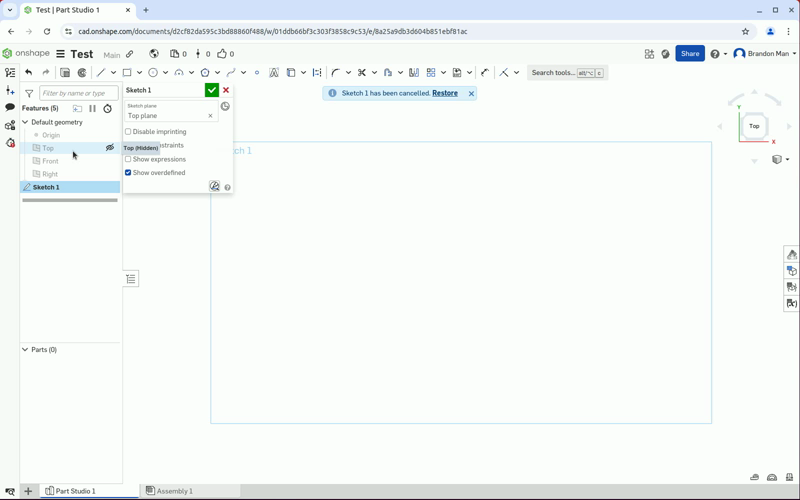
mouse_move(73, 352)
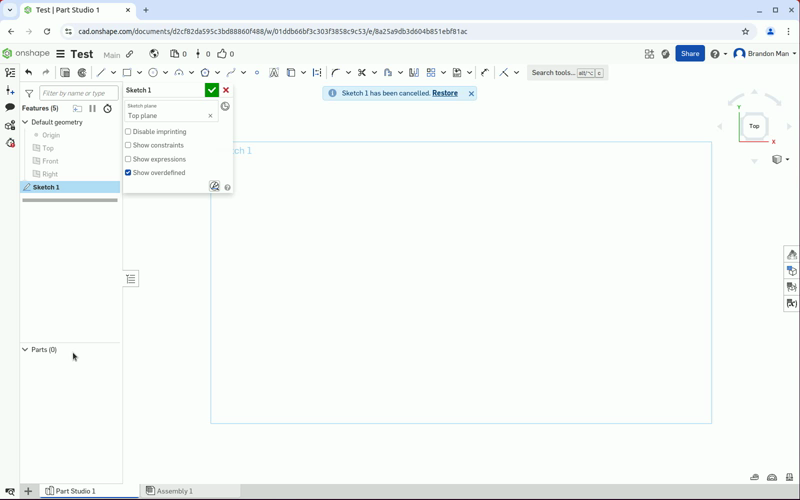
key(y)
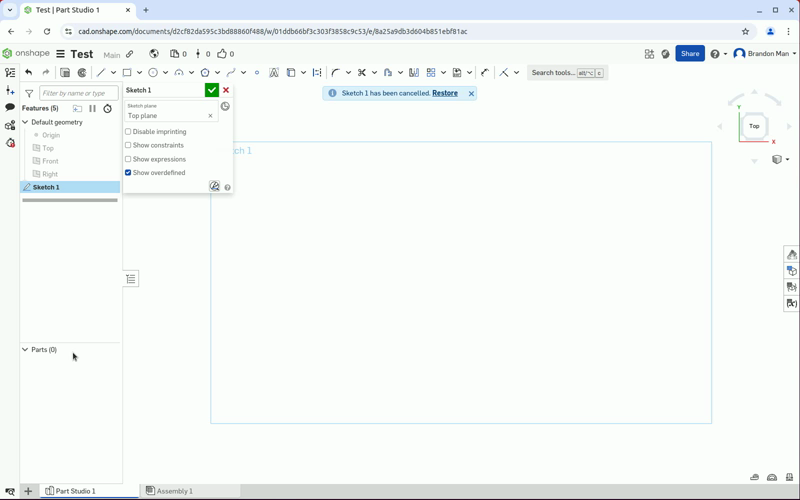
key(l)
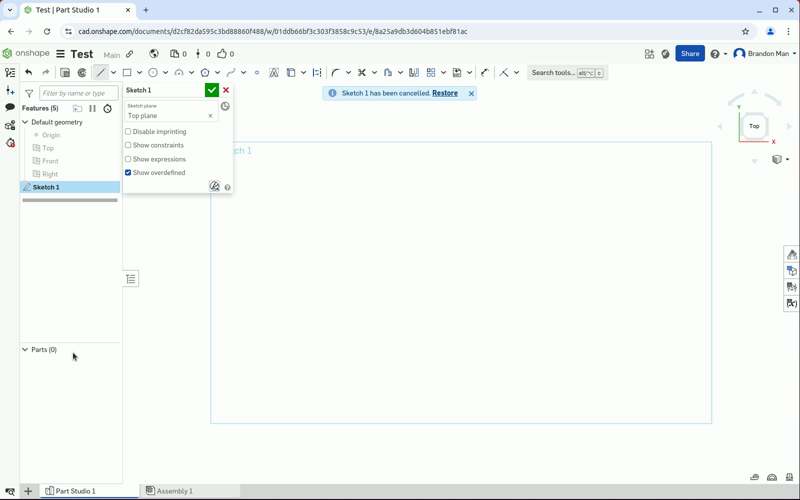
key_down(shift)
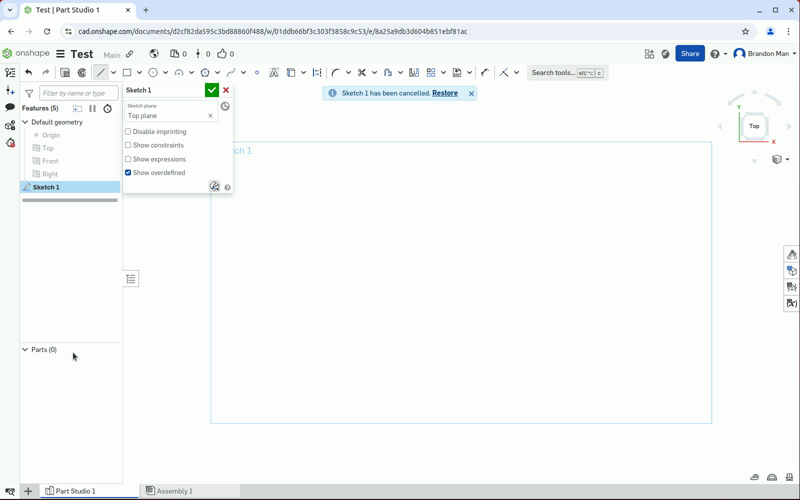
mouse_move(481, 245)
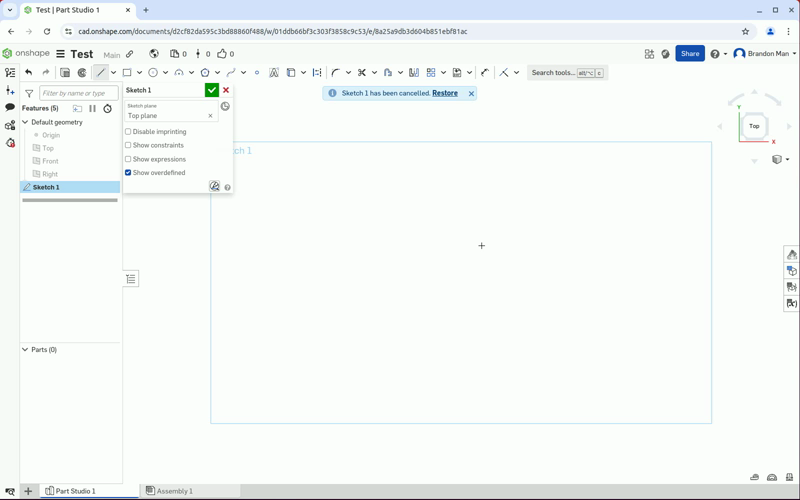
click(481, 245)
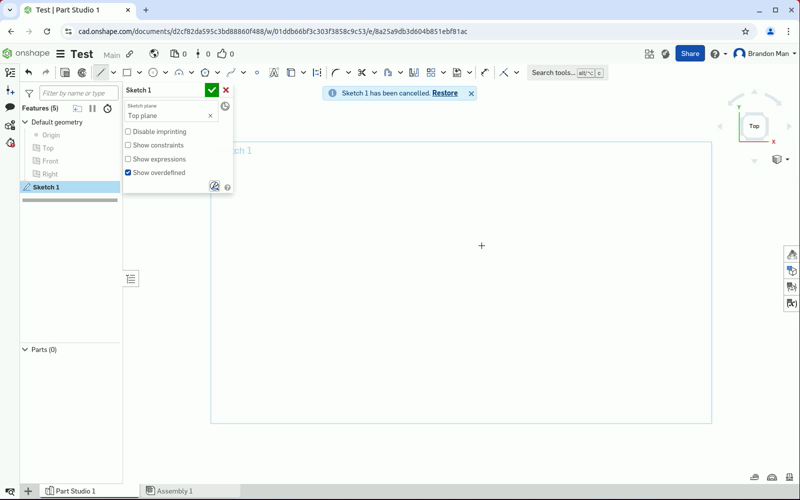
key_up(shift)
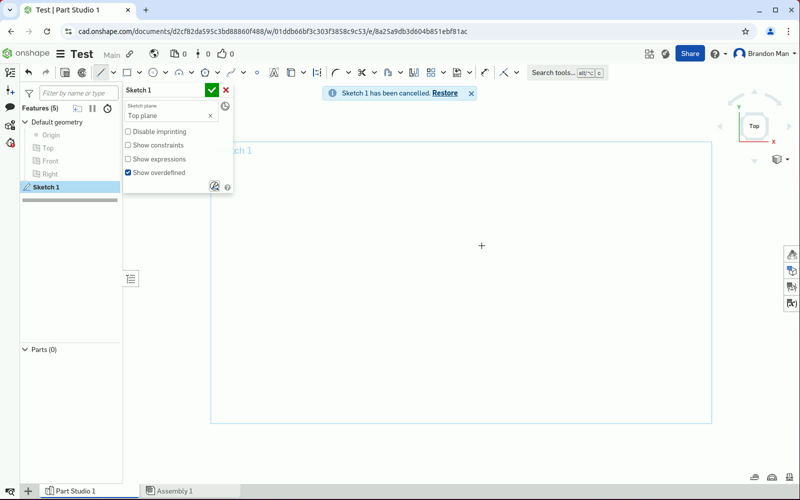
key_down(shift)
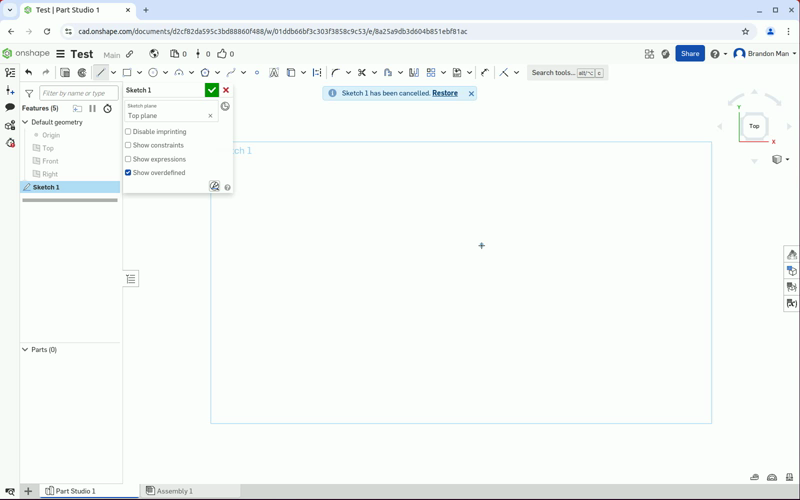
mouse_move(511, 245)
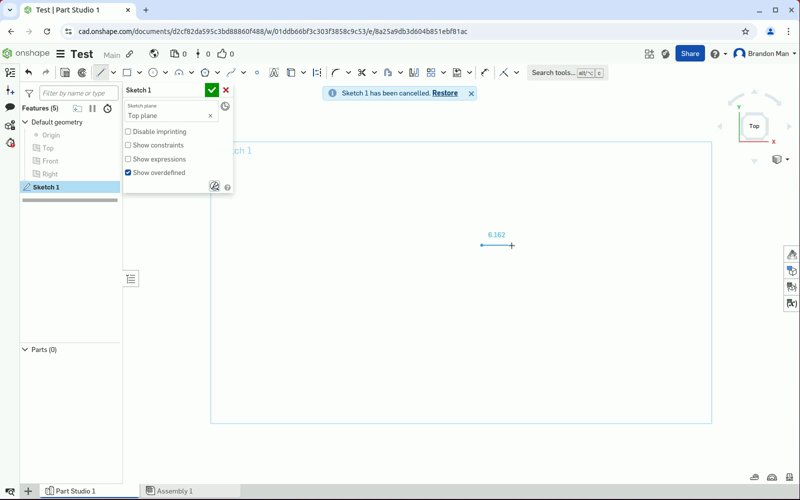
mouse_move(495, 256)
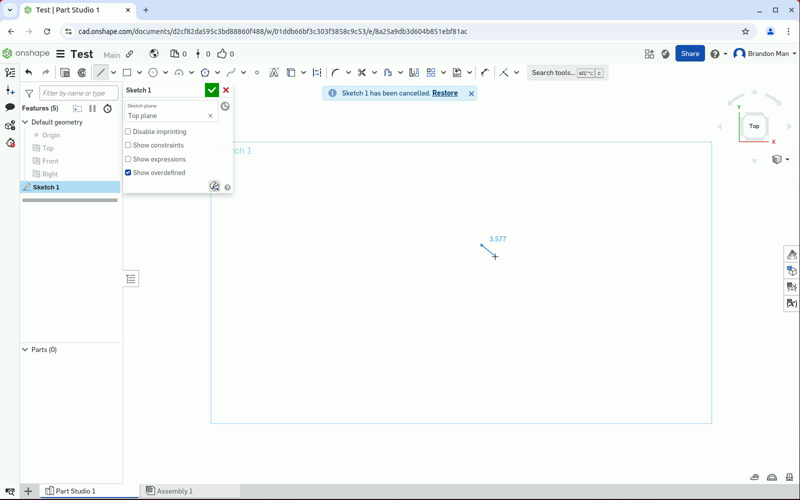
click(495, 256)
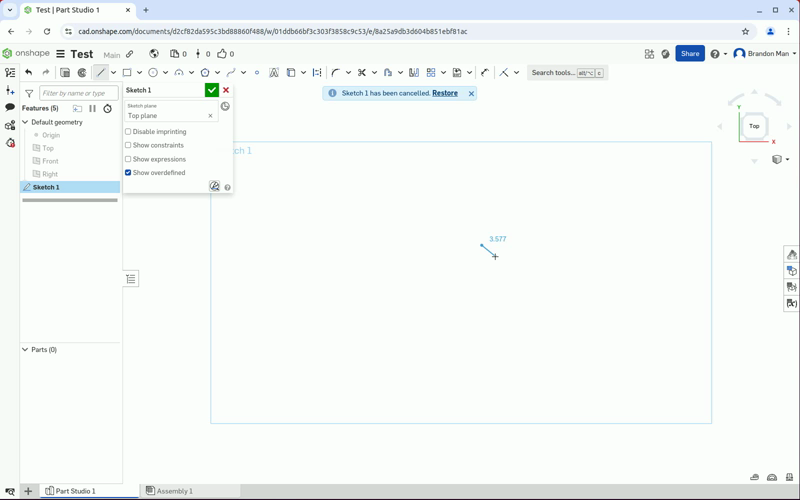
key_up(shift)
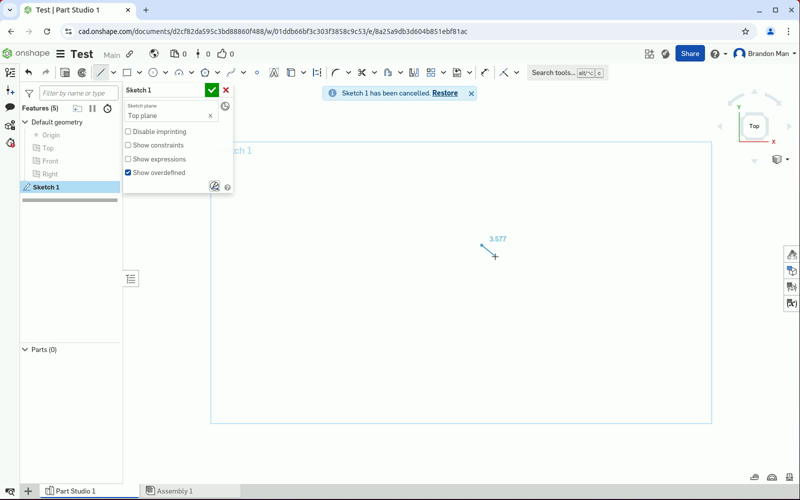
key_down(shift)
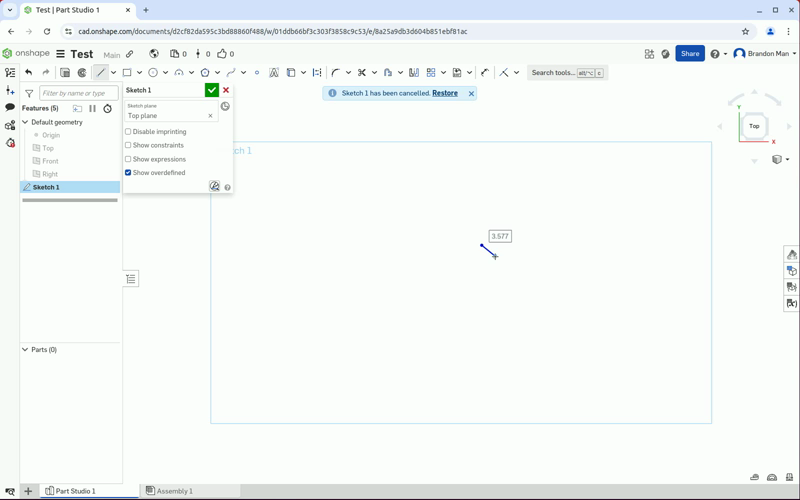
mouse_move(525, 256)
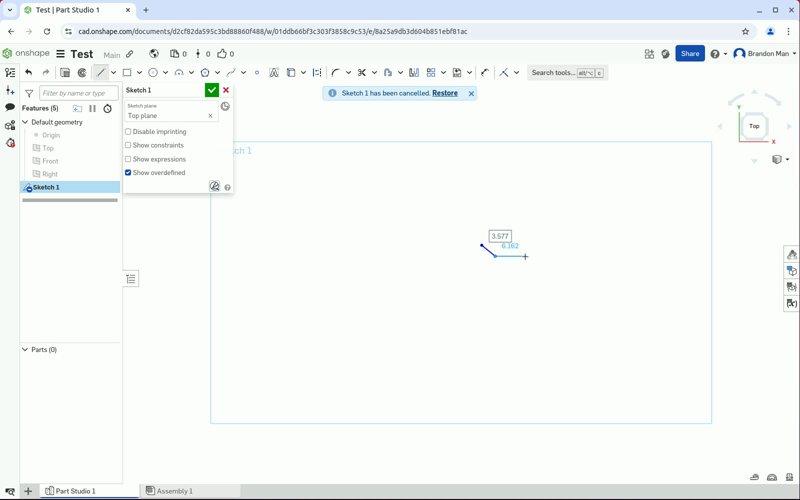
mouse_move(511, 250)
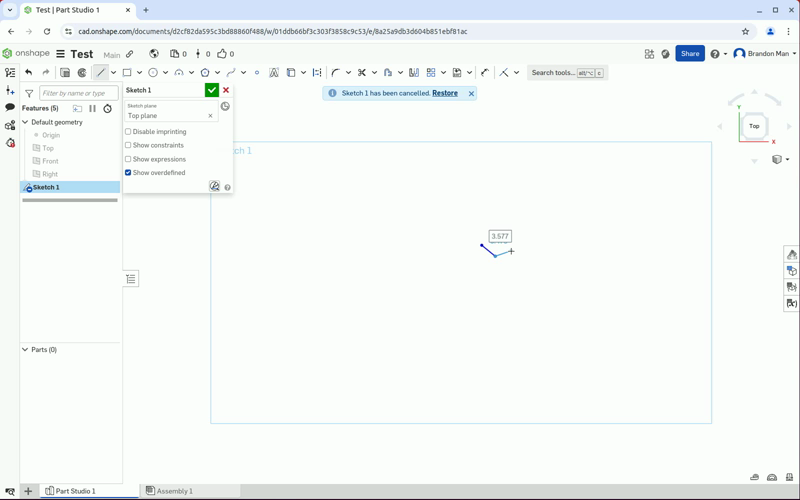
click(511, 250)
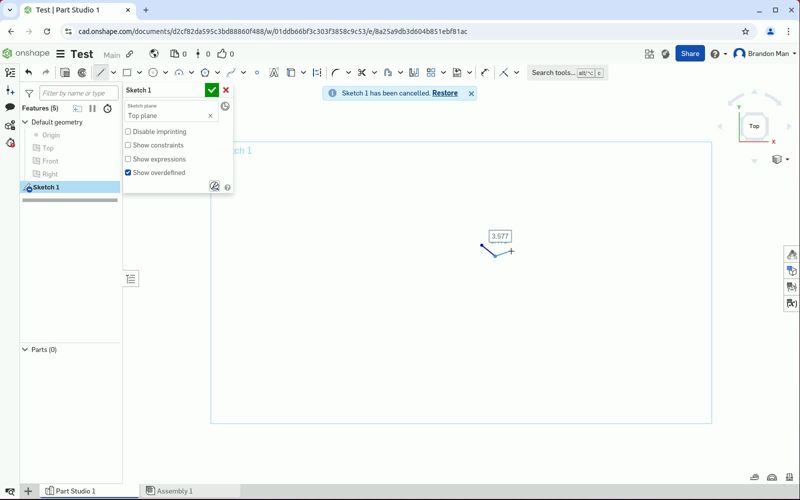
key_up(shift)
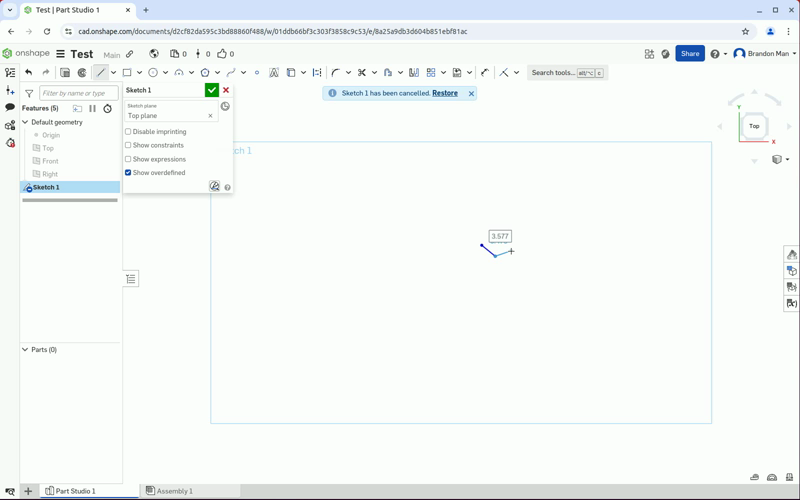
key_down(shift)
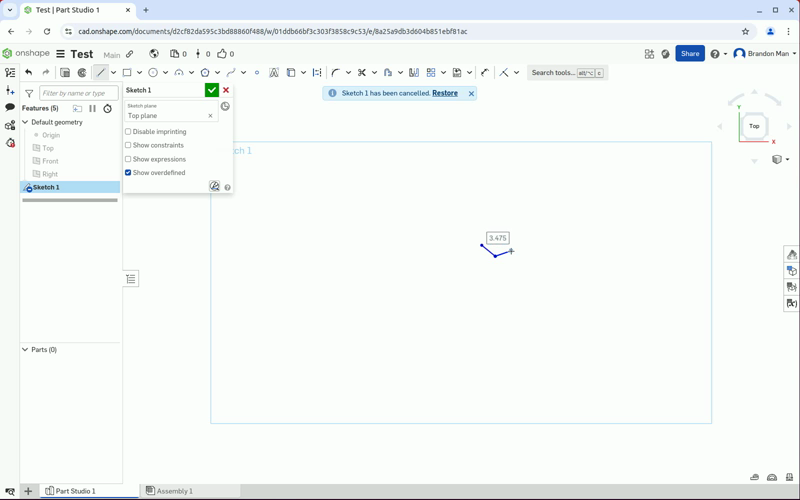
mouse_move(541, 250)
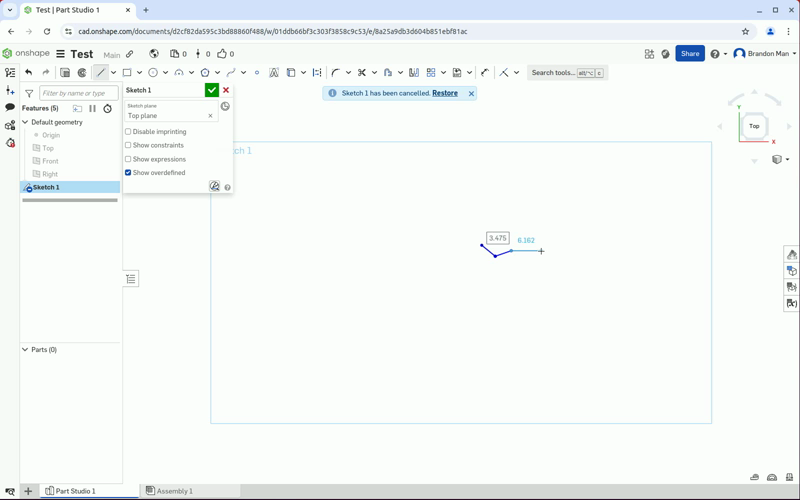
mouse_move(514, 233)
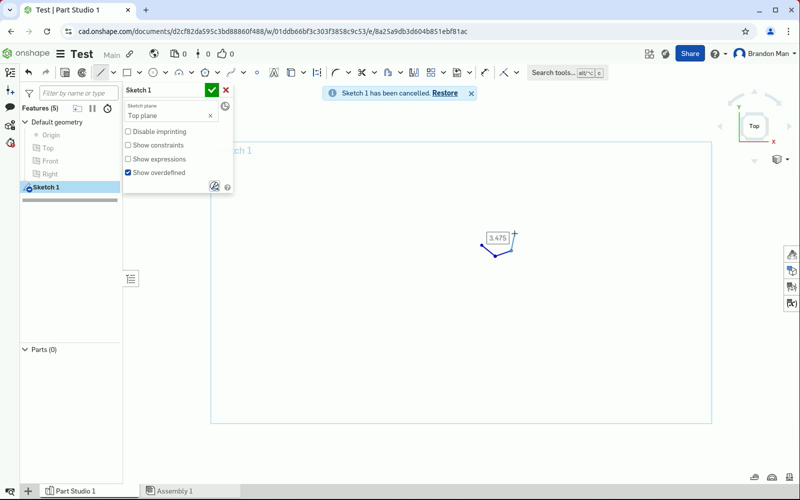
click(514, 233)
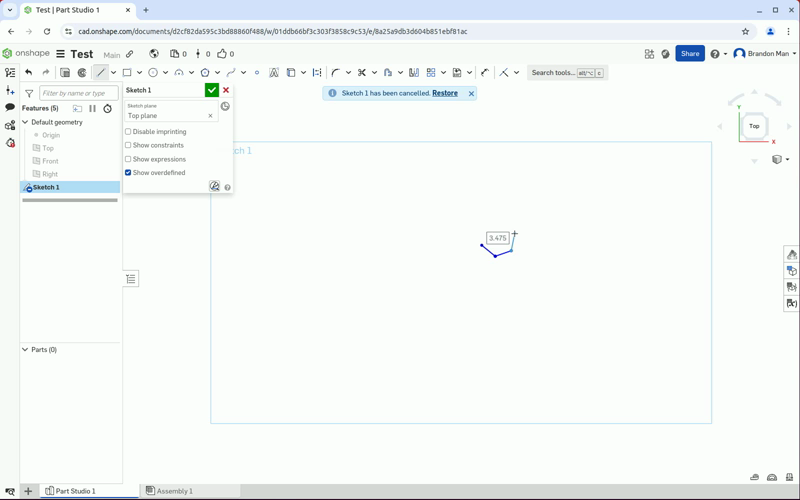
key_up(shift)
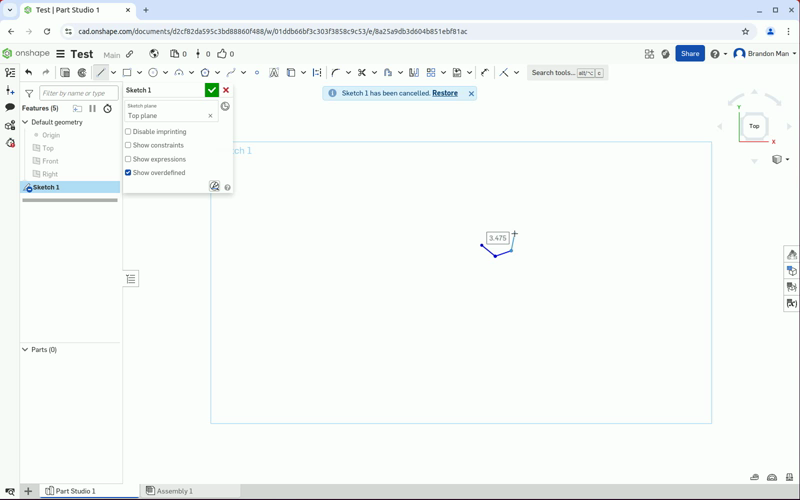
key_down(shift)
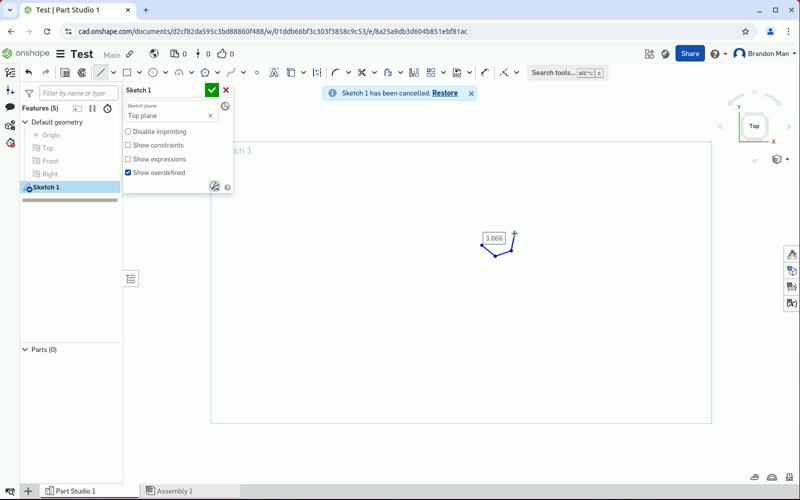
mouse_move(544, 233)
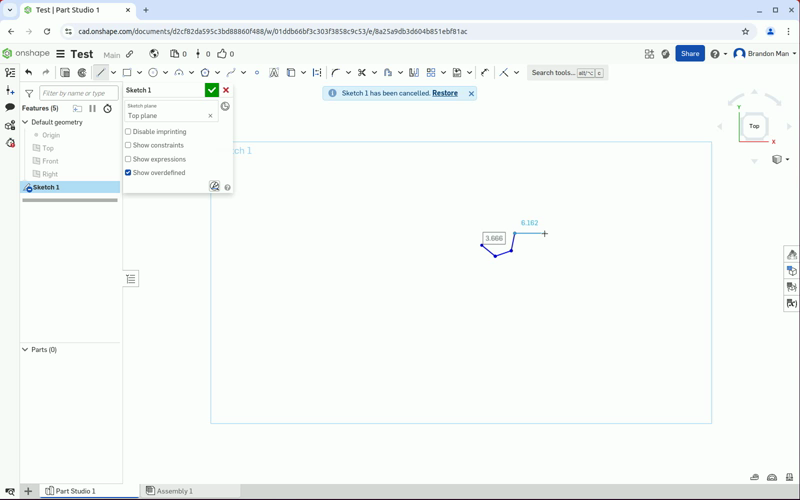
mouse_move(501, 222)
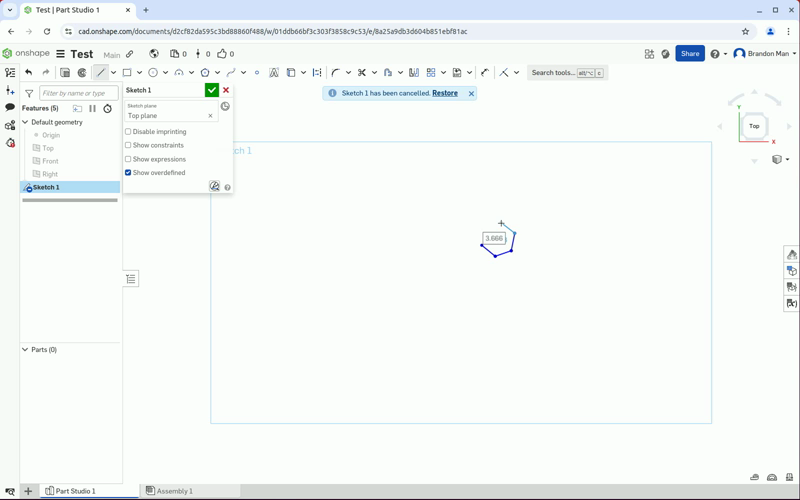
click(501, 222)
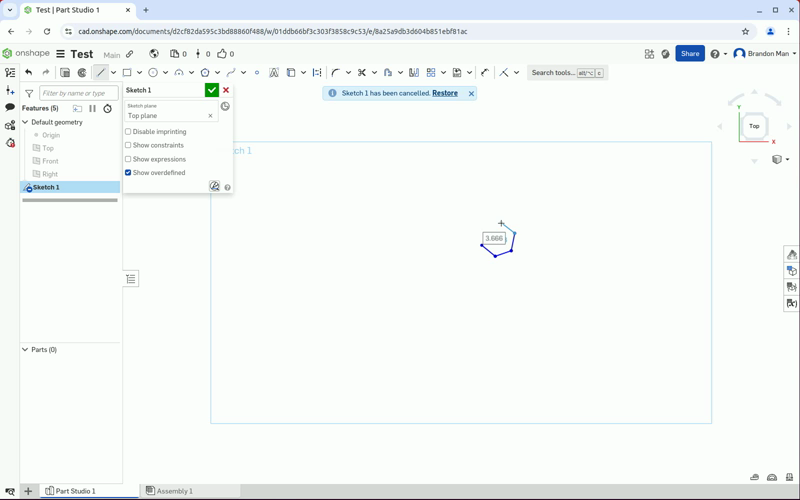
key_up(shift)
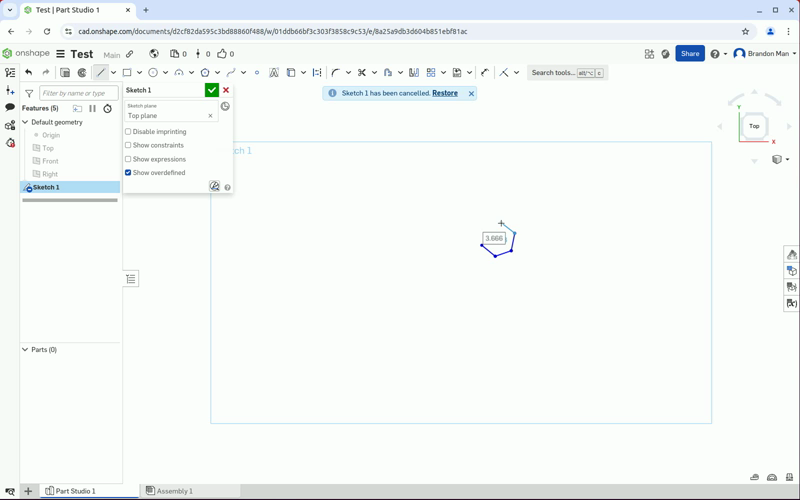
key_down(shift)
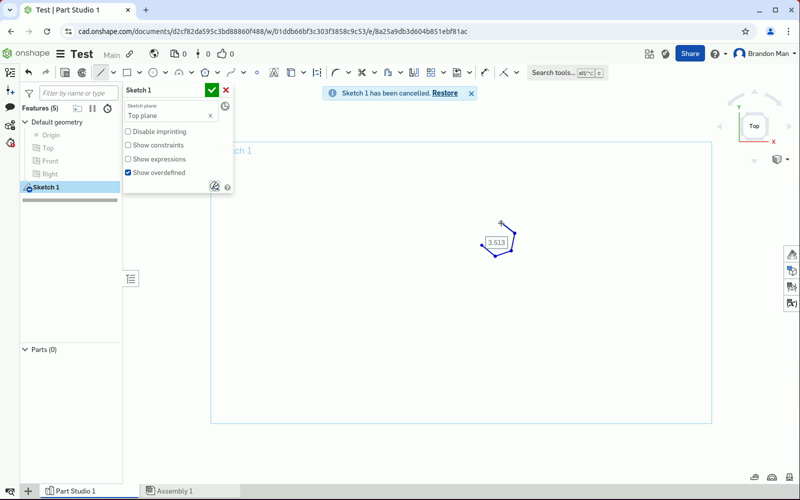
mouse_move(531, 222)
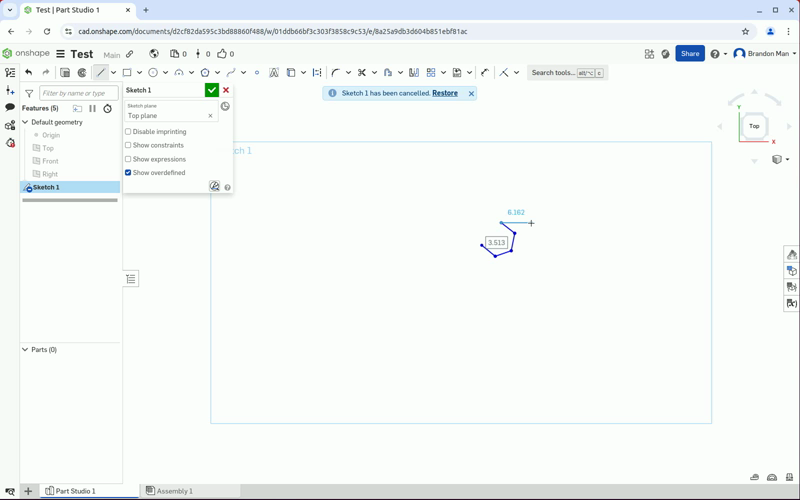
mouse_move(485, 228)
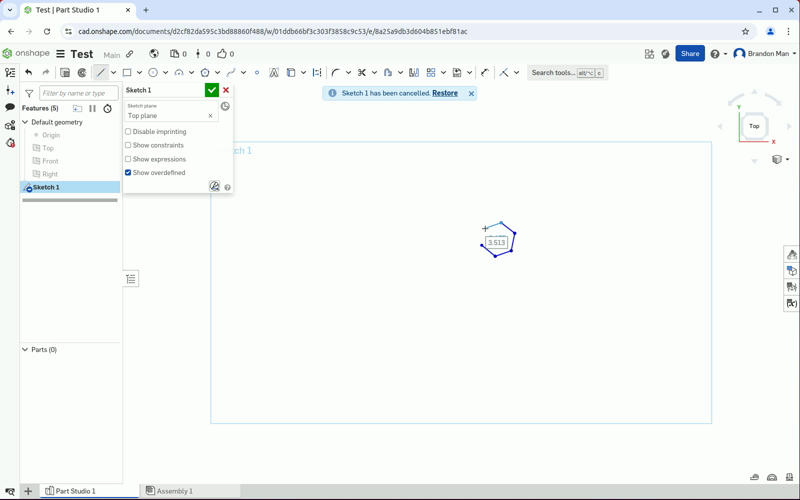
click(485, 228)
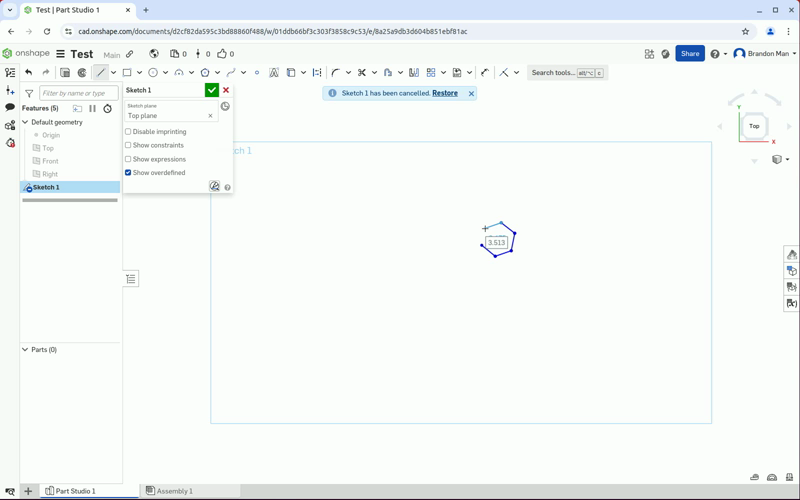
key_up(shift)
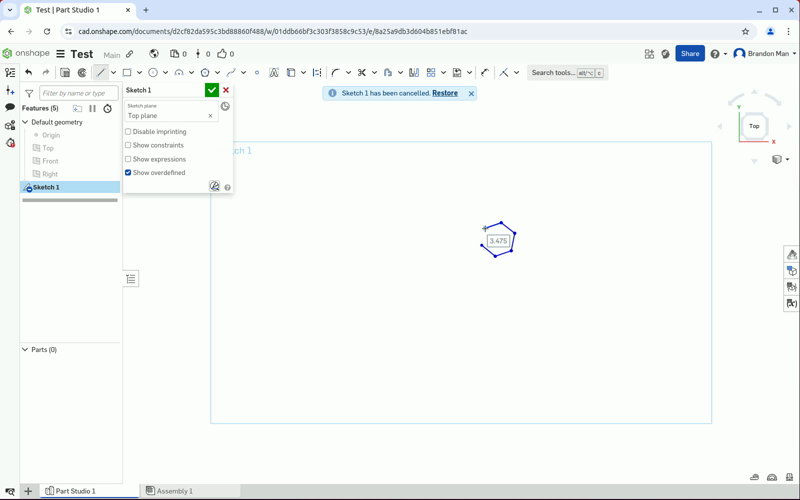
mouse_move(515, 228)
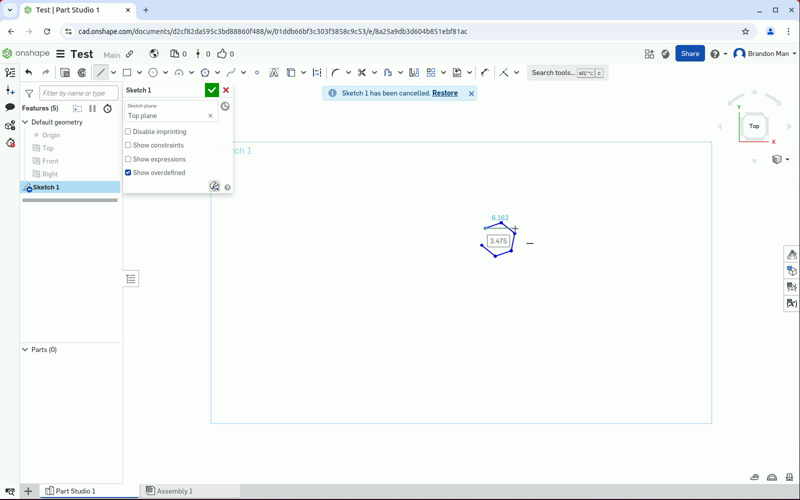
key_down(shift)
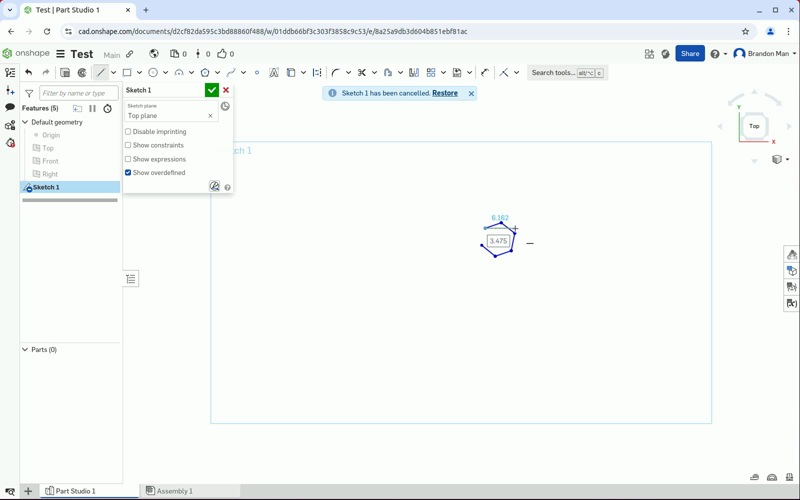
mouse_move(481, 245)
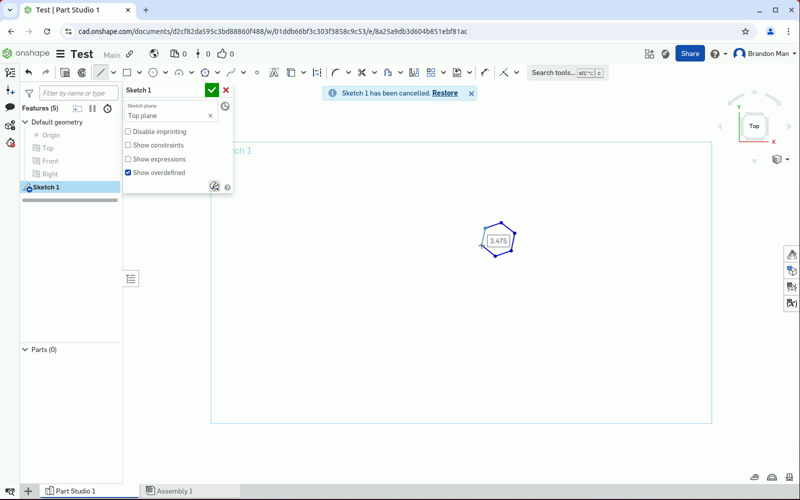
key_up(shift)
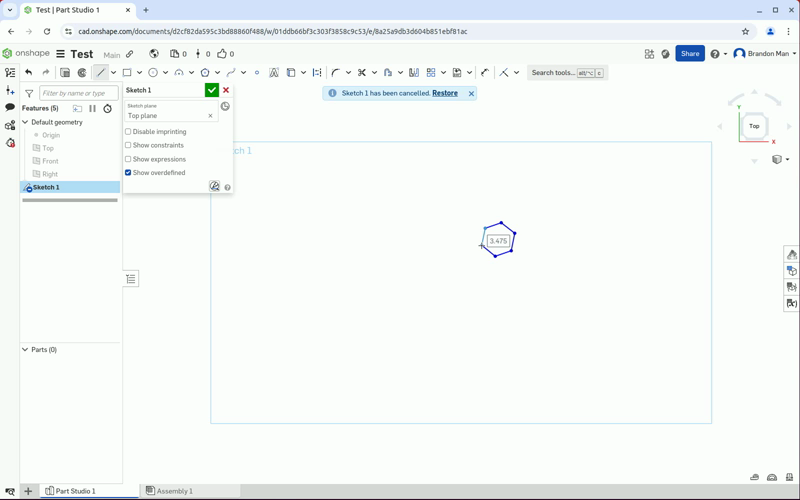
click(481, 245)
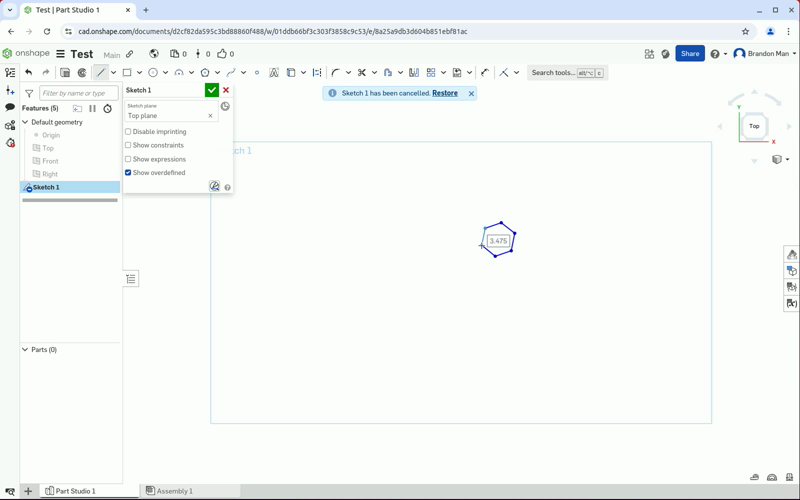
key(esc)
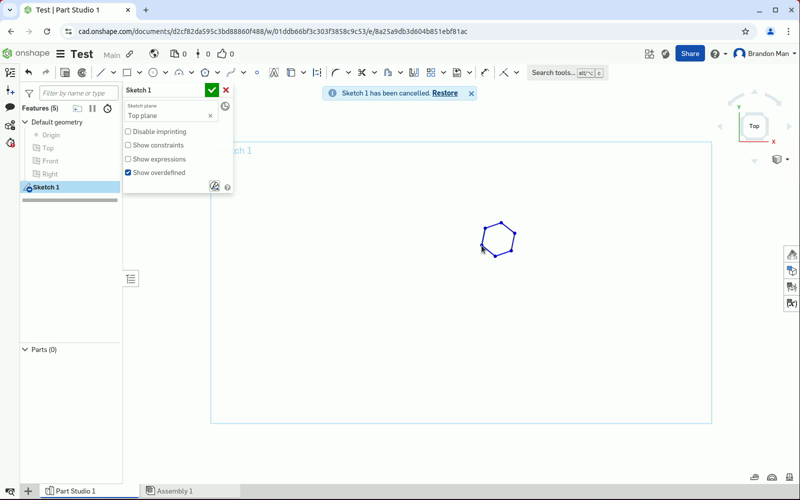
mouse_move(507, 239)
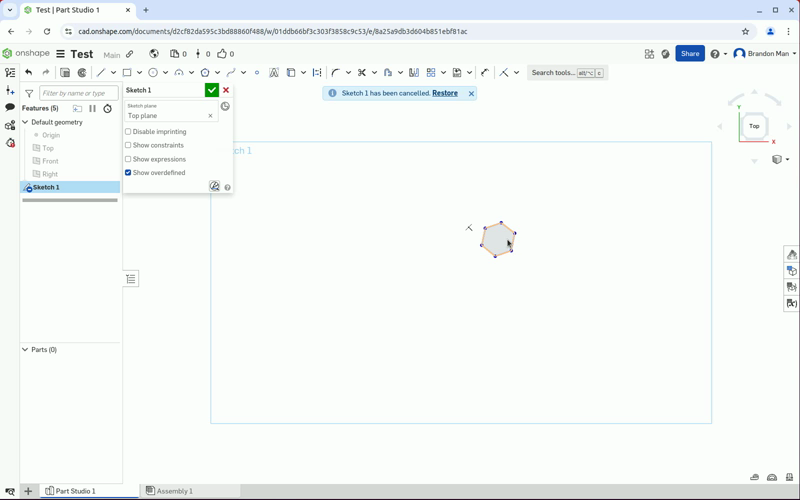
scroll(6)
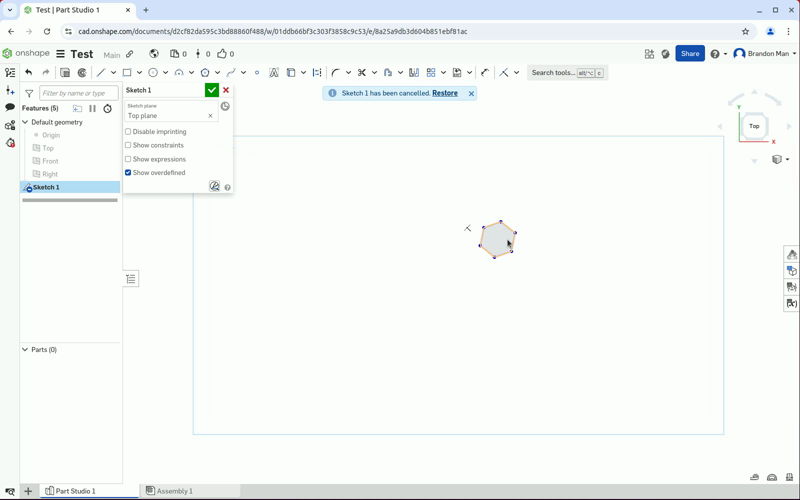
scroll(6)
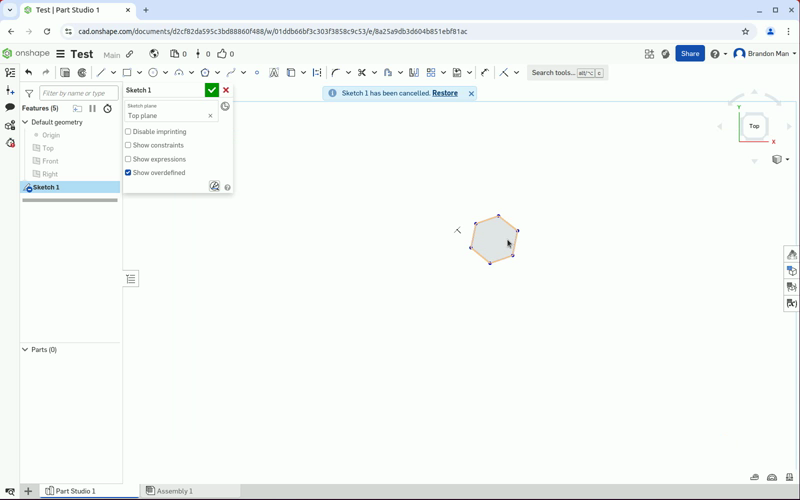
scroll(6)
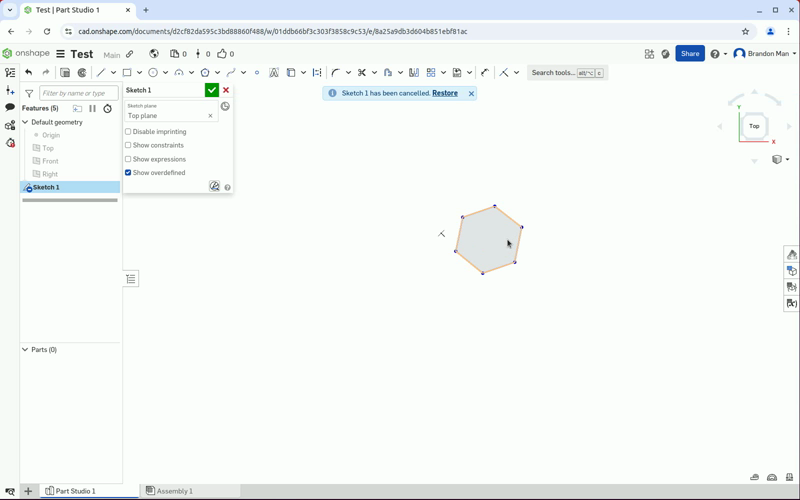
scroll(6)
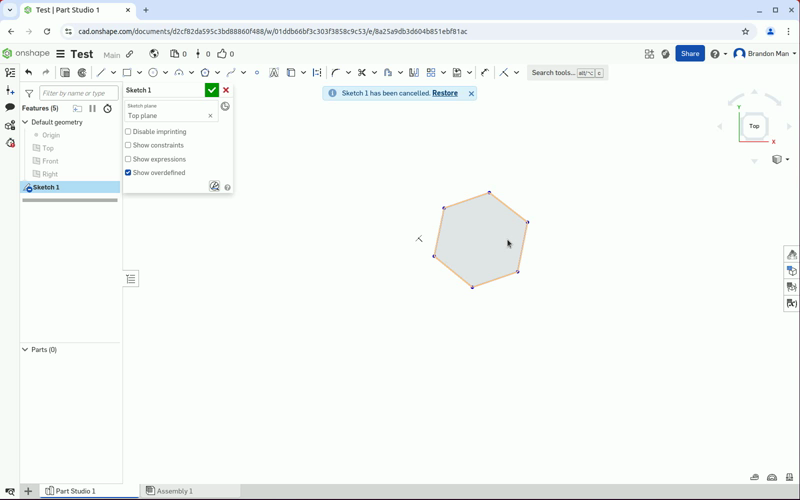
scroll(6)
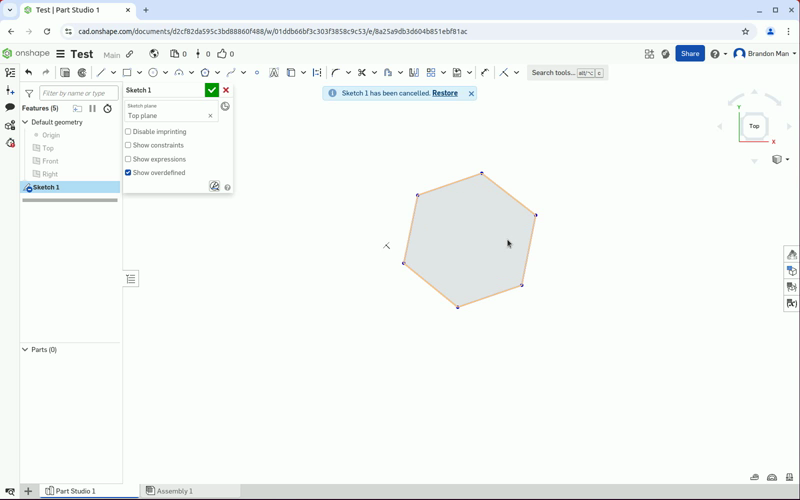
scroll(6)
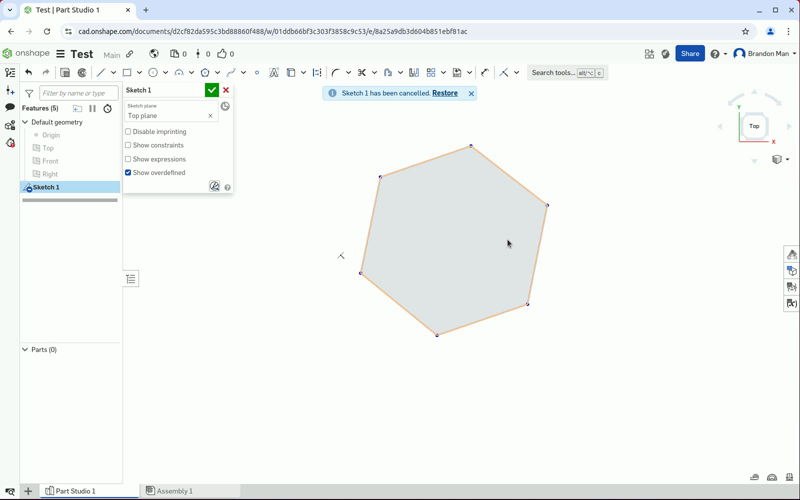
scroll(6)
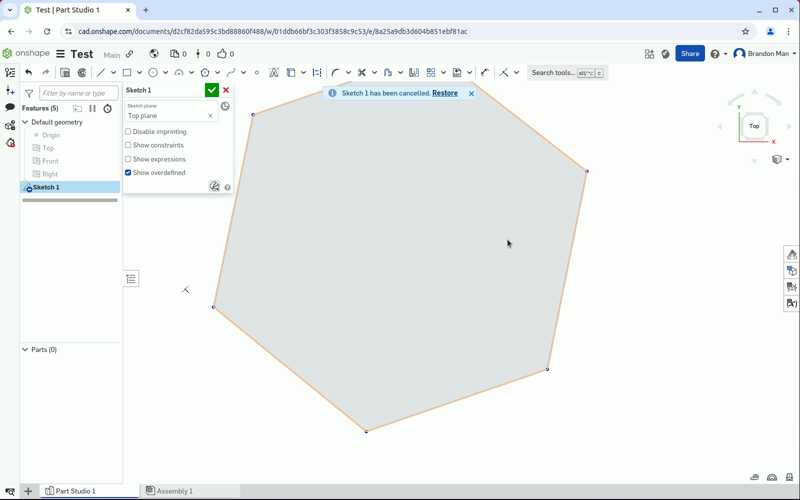
click(507, 239)
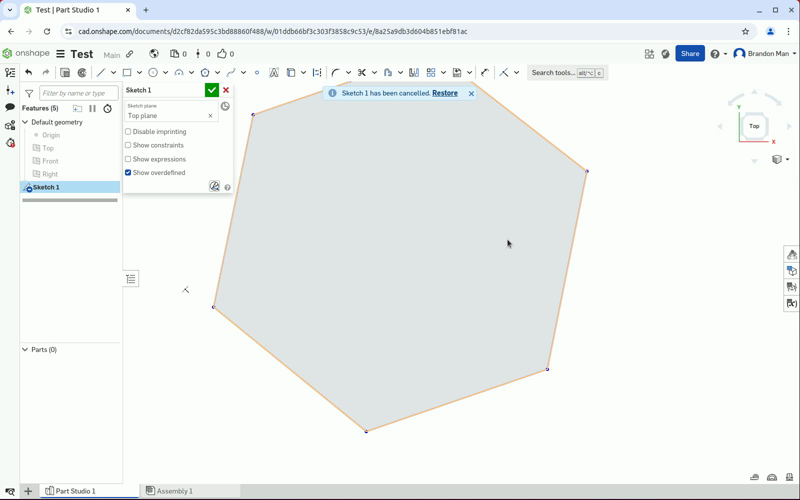
scroll(-6)
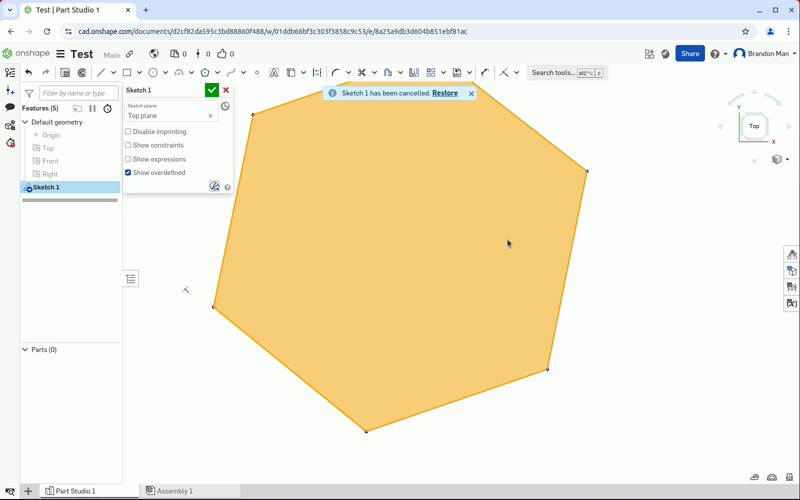
scroll(-6)
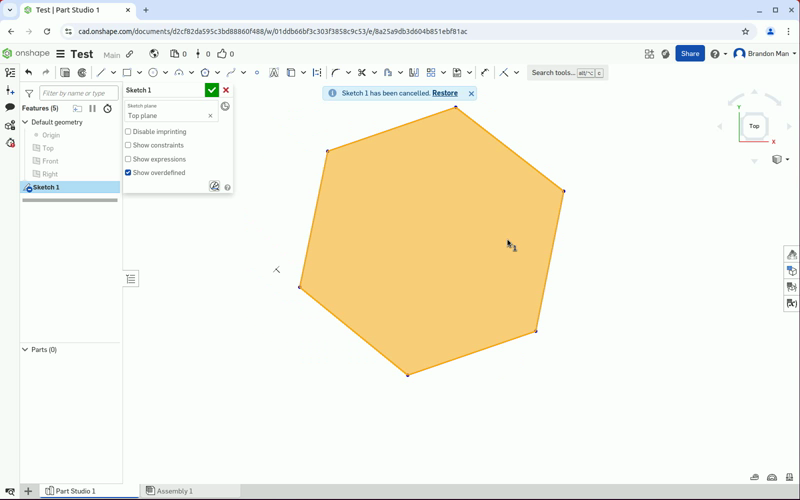
scroll(-6)
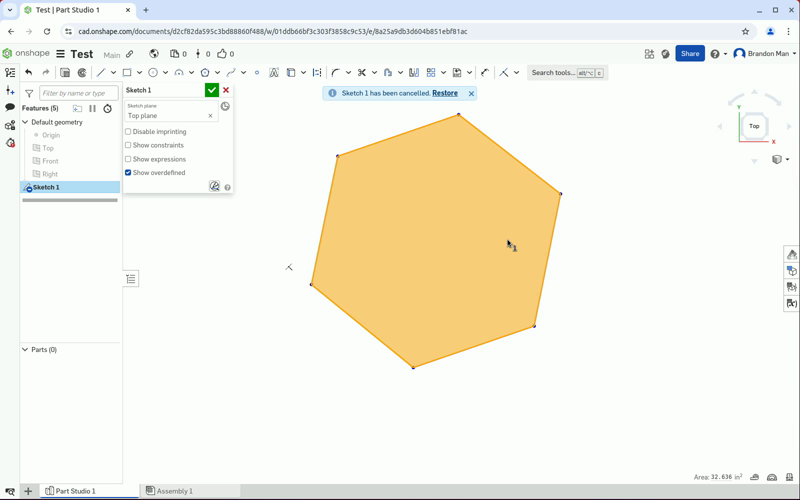
scroll(-6)
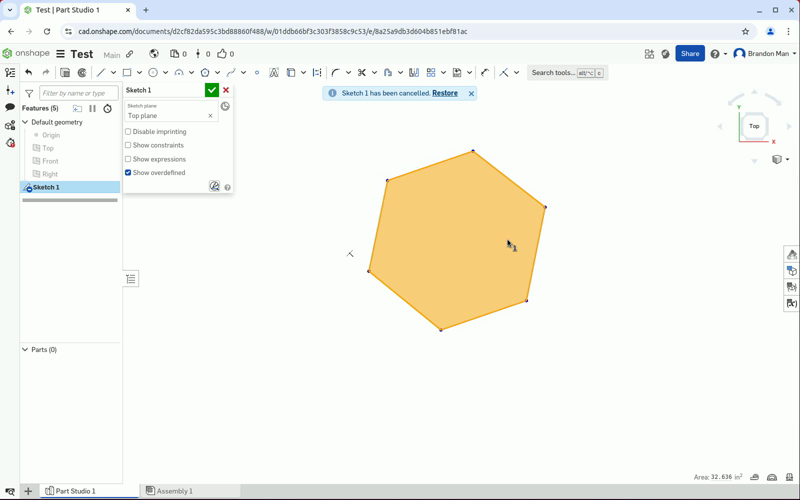
scroll(-6)
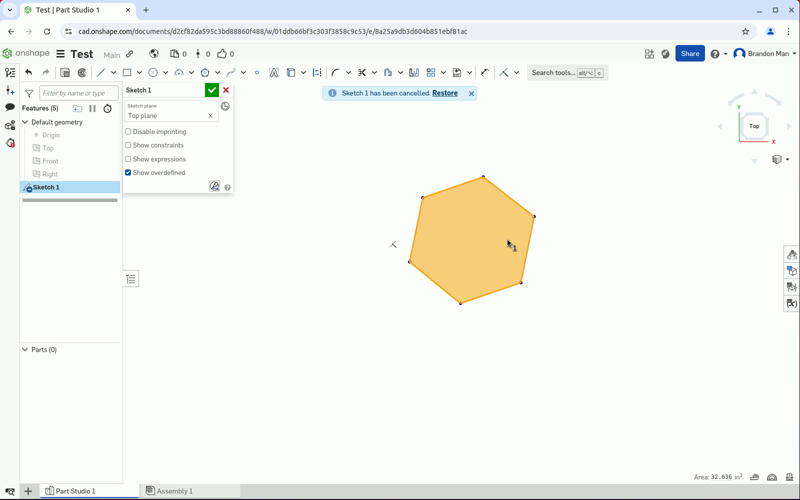
scroll(-6)
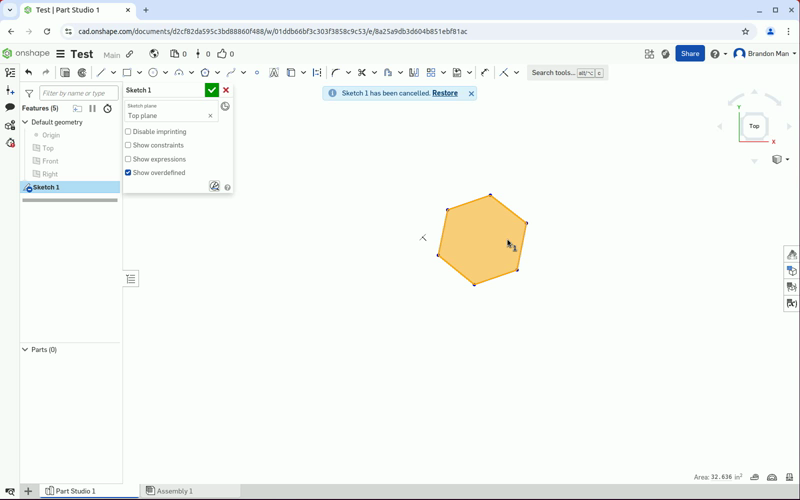
scroll(-6)
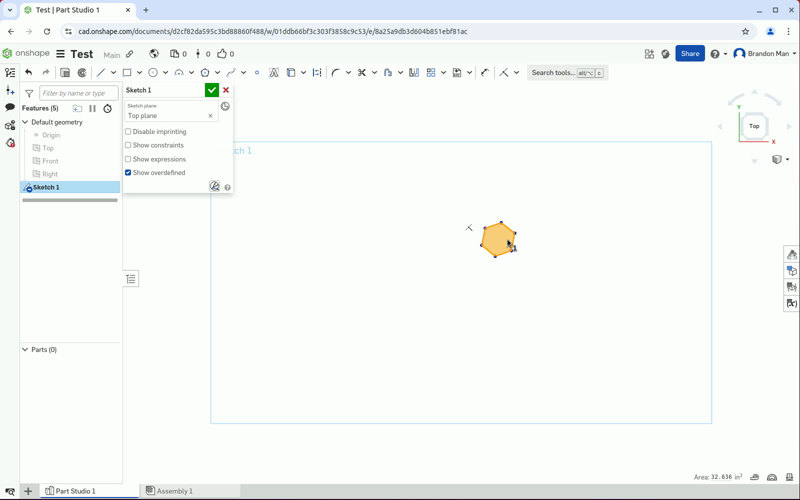
mouse_move(73, 352)
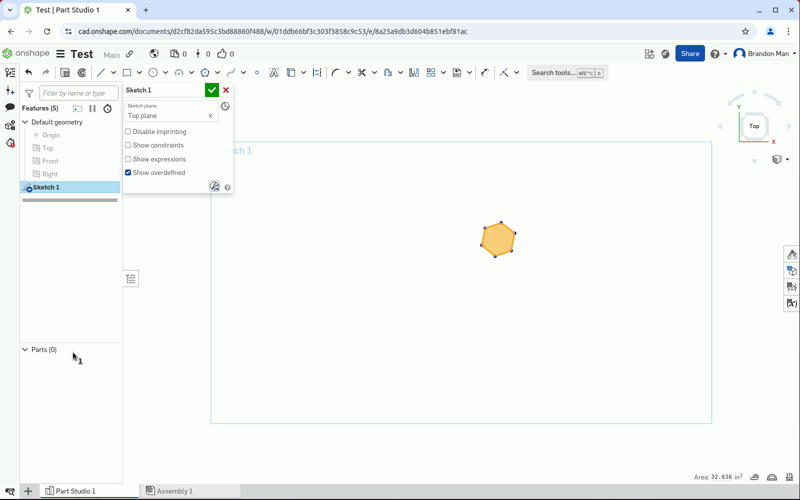
key(shift+y)
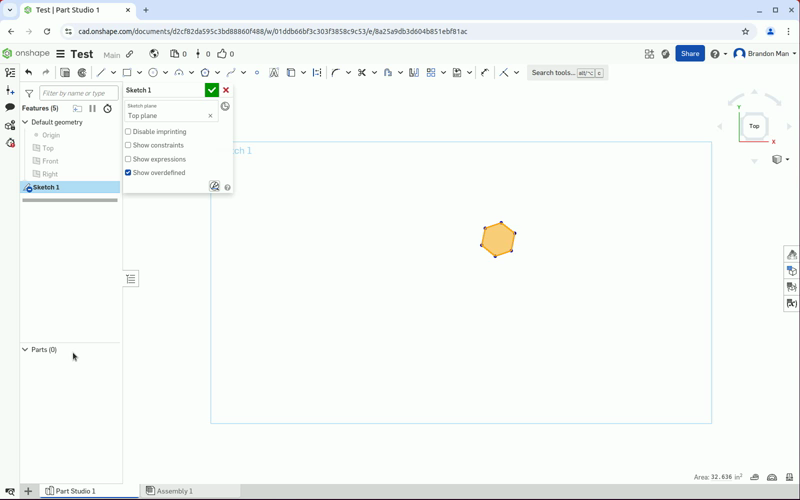
key(shift+e)
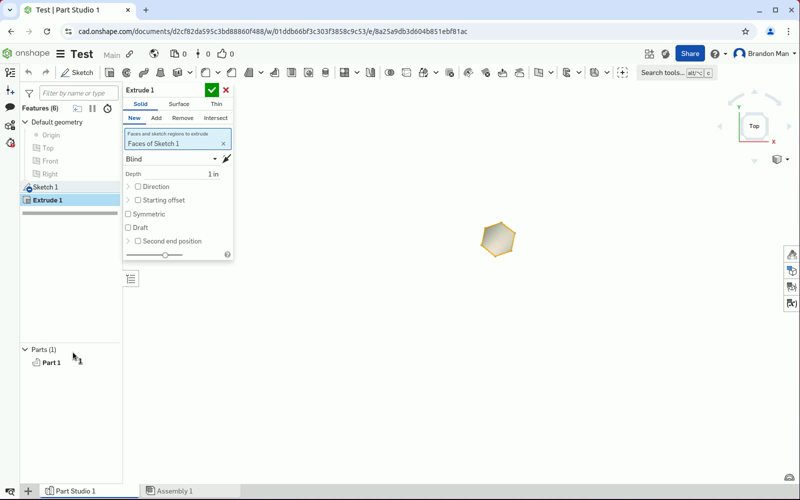
mouse_move(143, 106)
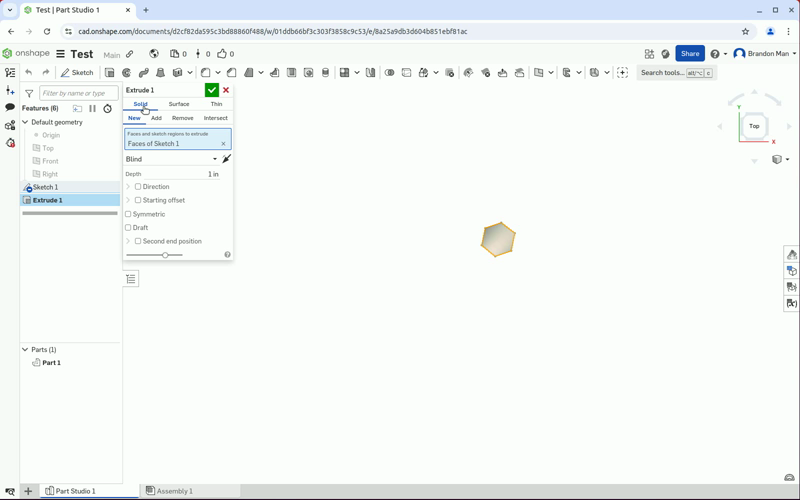
click(143, 106)
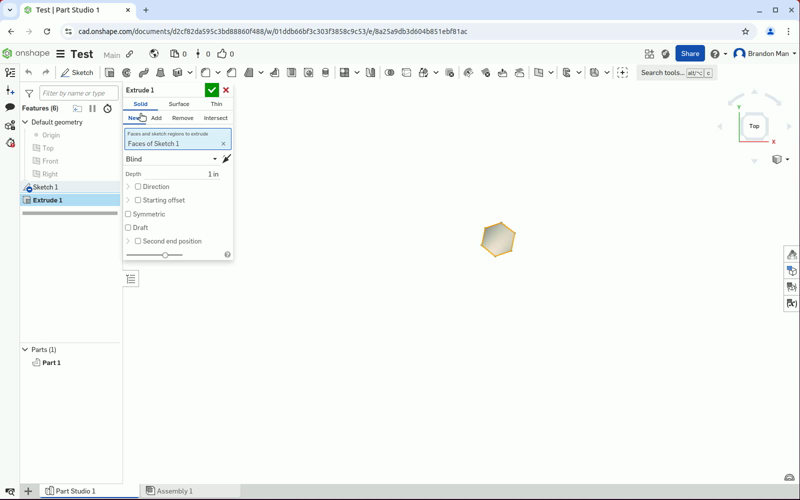
mouse_move(137, 120)
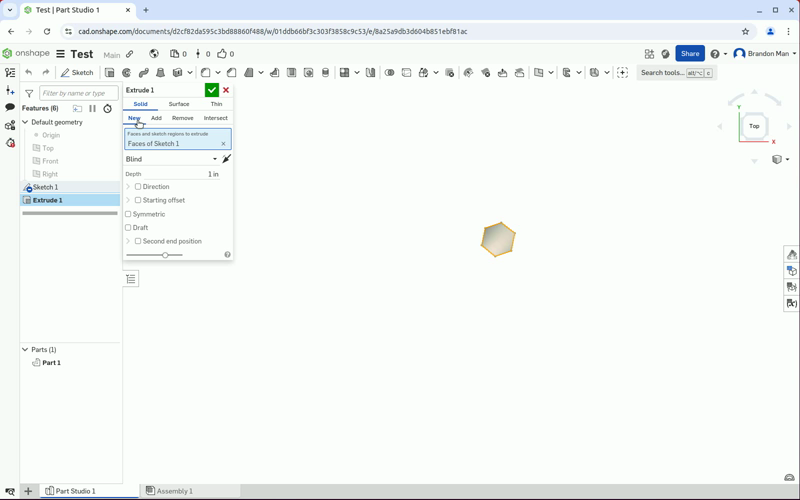
click(137, 120)
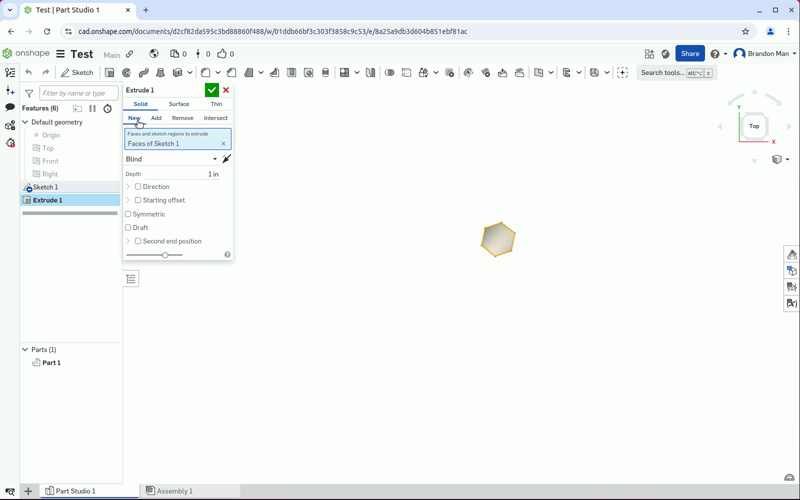
key(tab, 4)
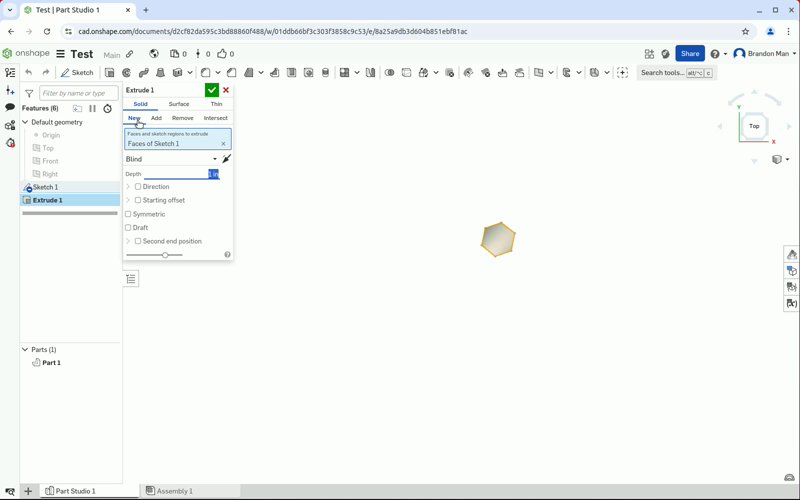
text(3.37)
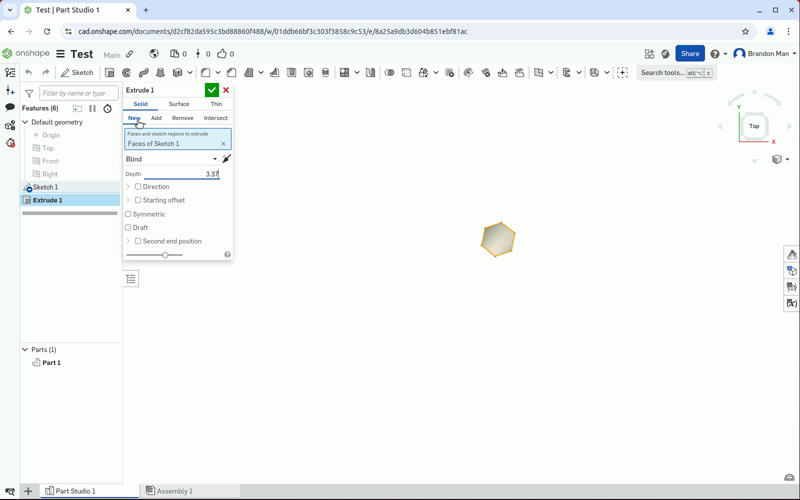
key(enter)
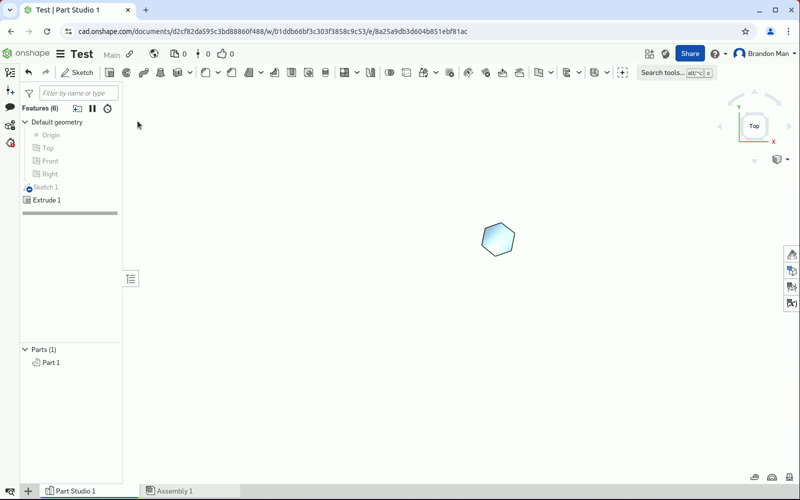
key(shift+h)
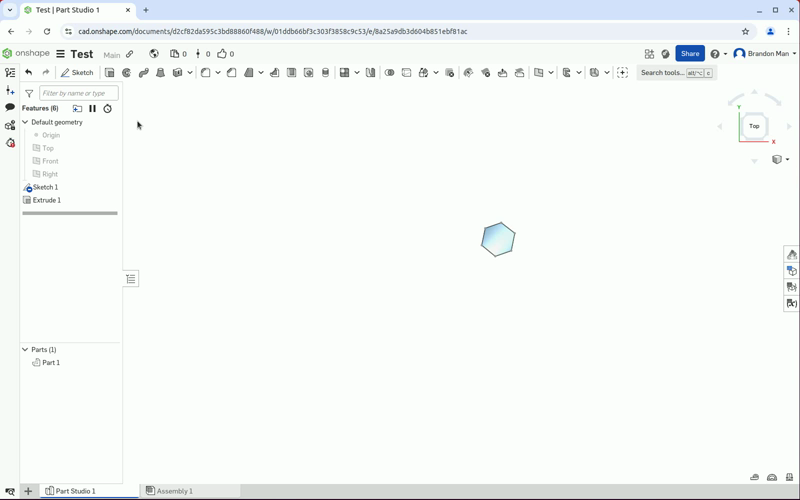
key(shift+h)
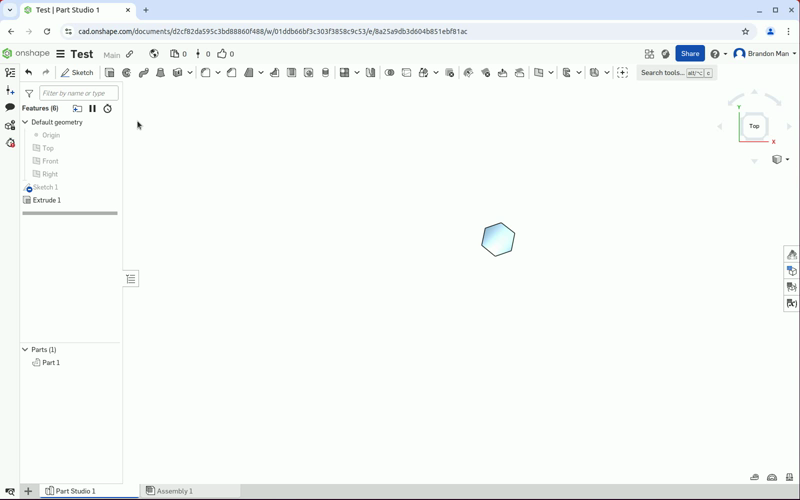
mouse_move(73, 189)
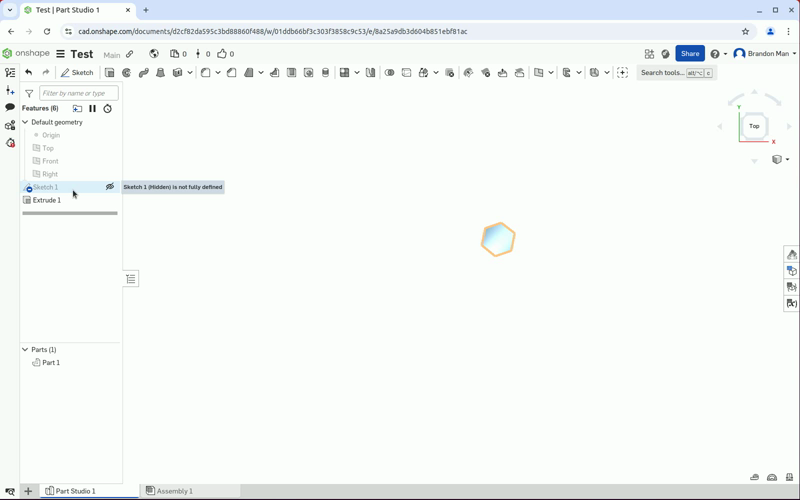
click(73, 189)
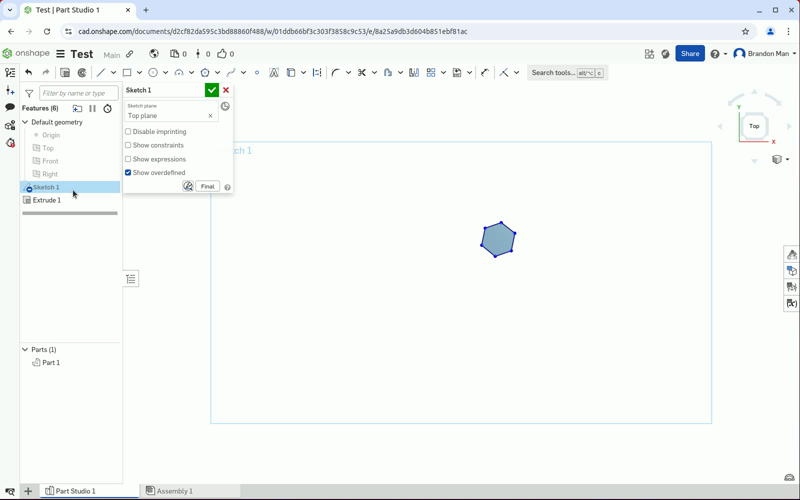
mouse_move(229, 92)
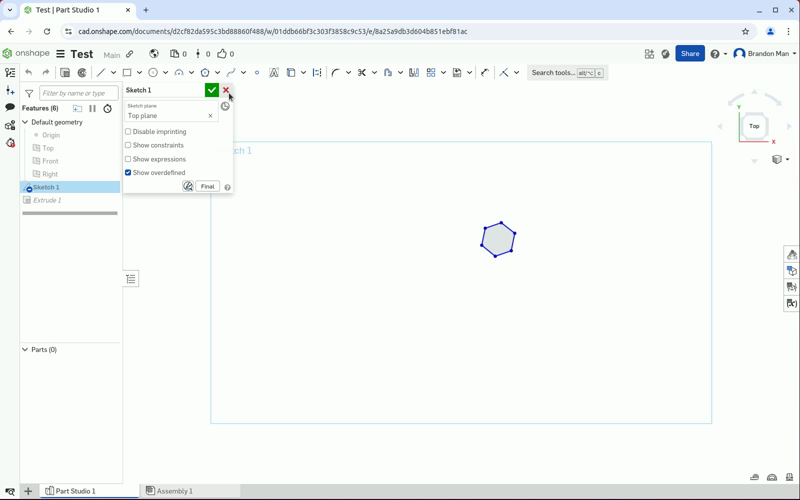
click(229, 92)
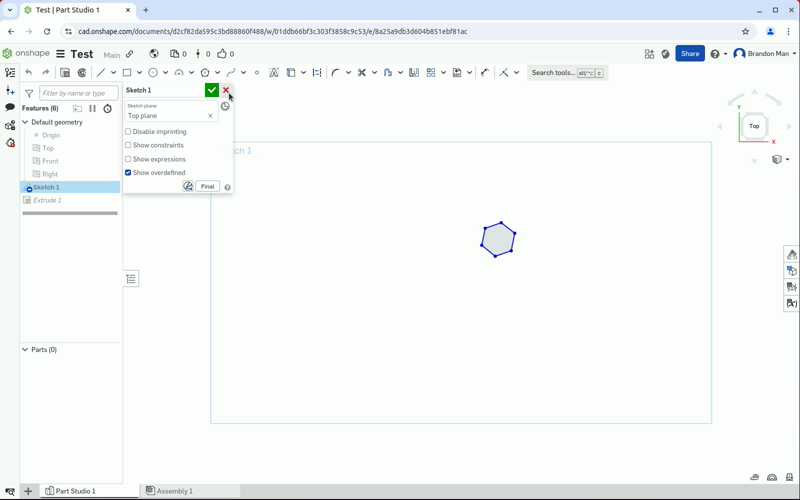
key(shift+s)
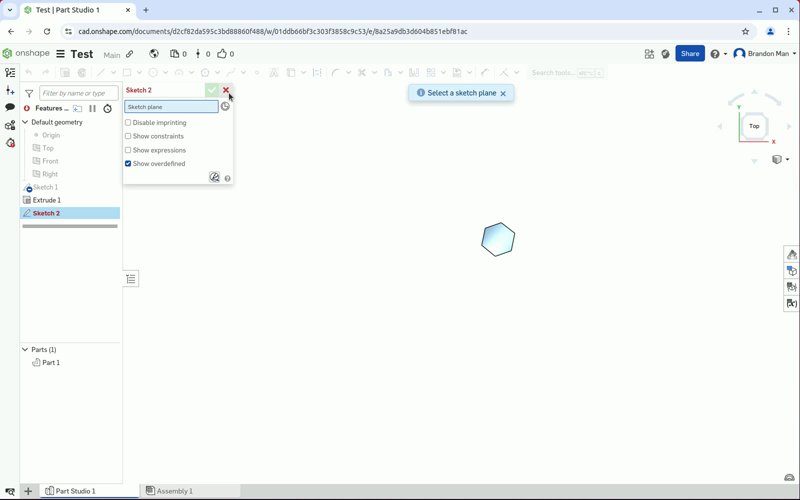
mouse_move(73, 150)
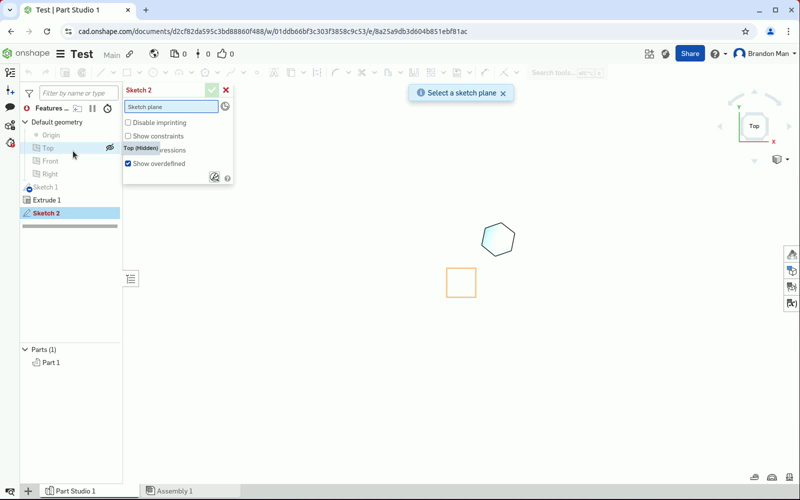
click(73, 150)
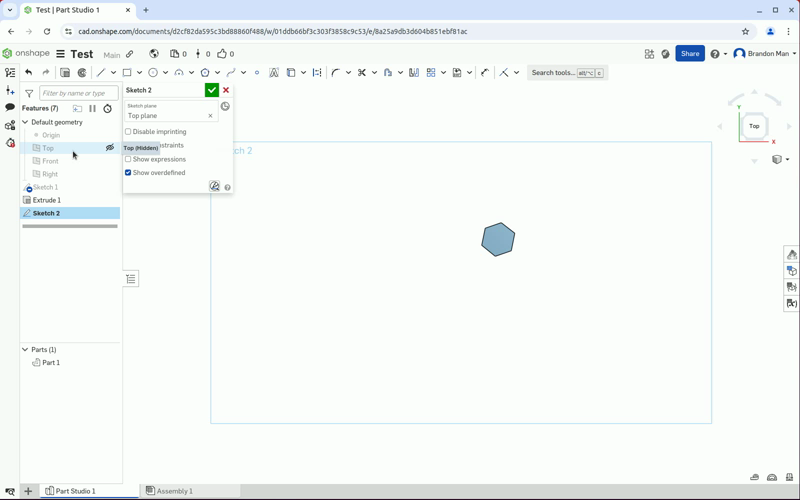
mouse_move(73, 352)
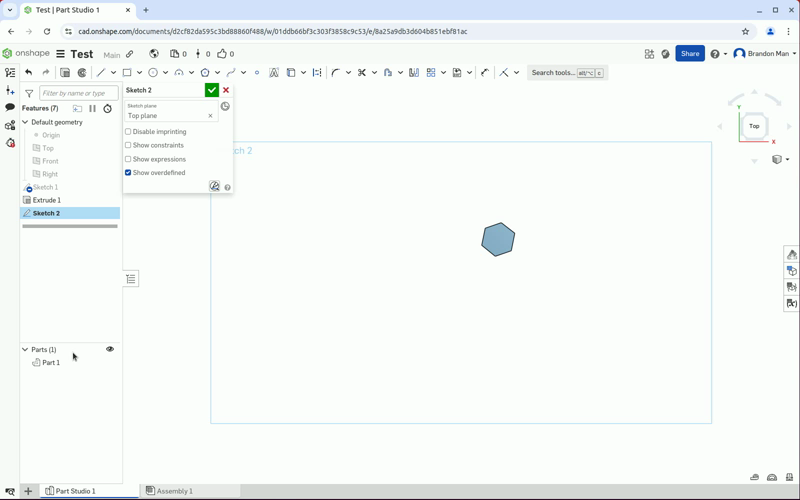
key(y)
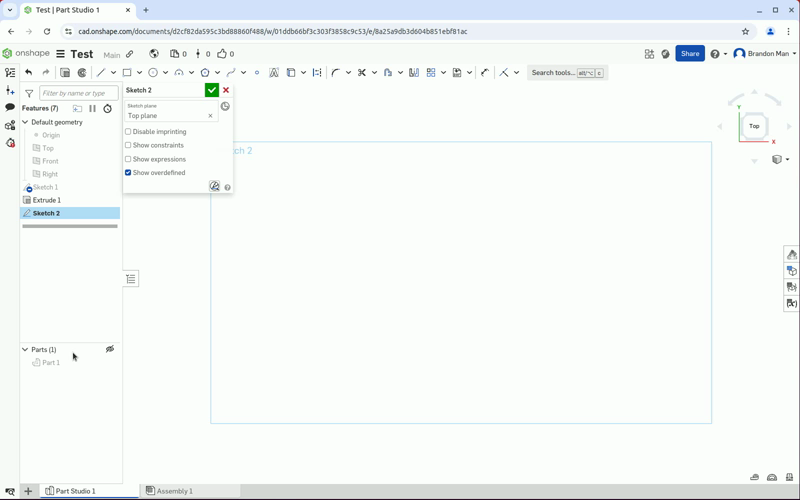
key(l)
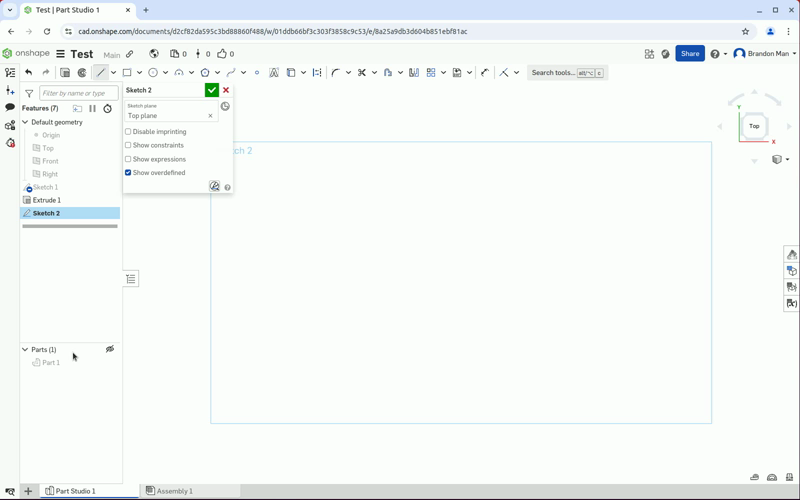
key_down(shift)
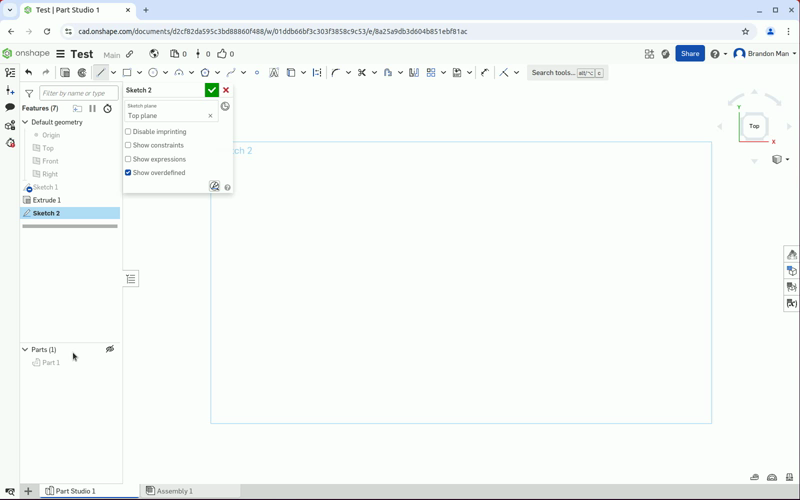
mouse_move(410, 234)
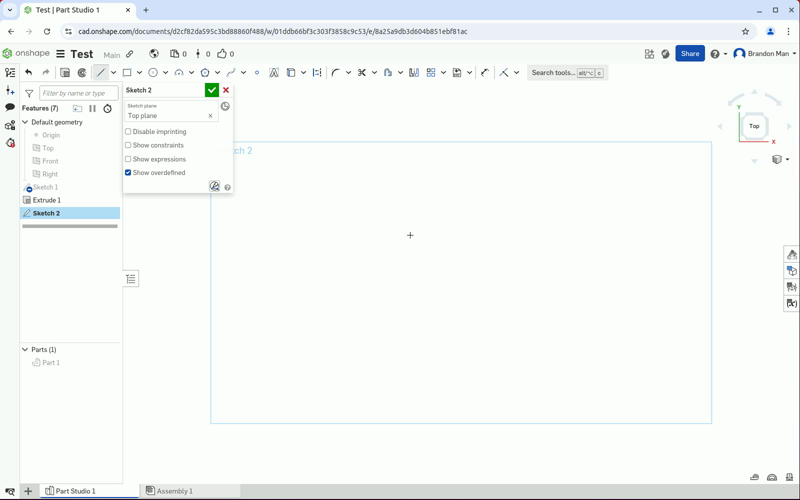
click(410, 234)
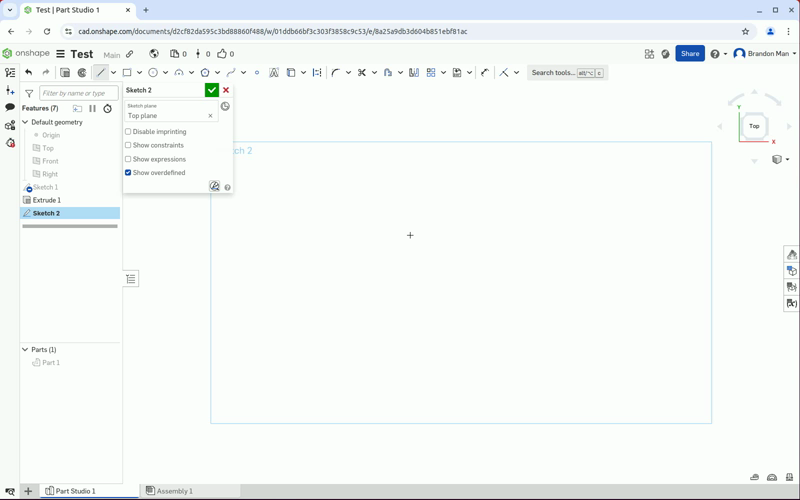
key_up(shift)
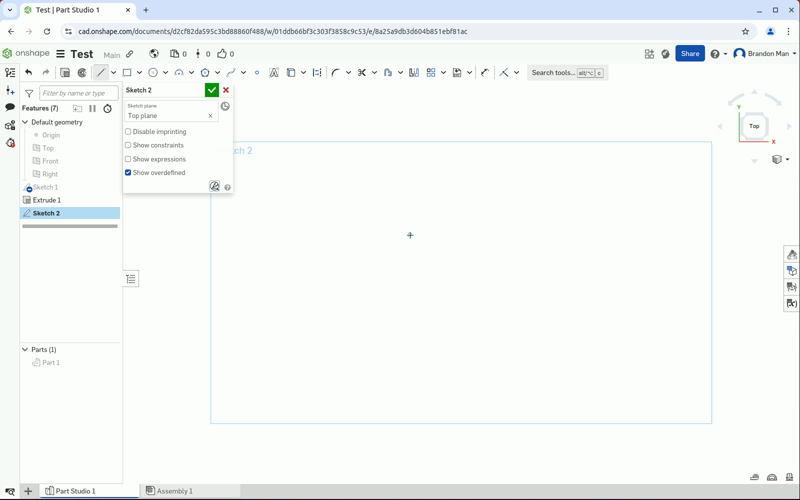
key_down(shift)
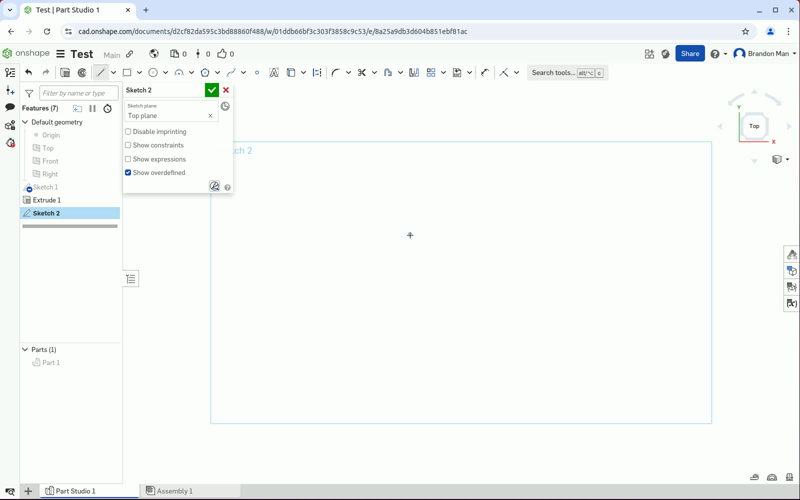
mouse_move(440, 234)
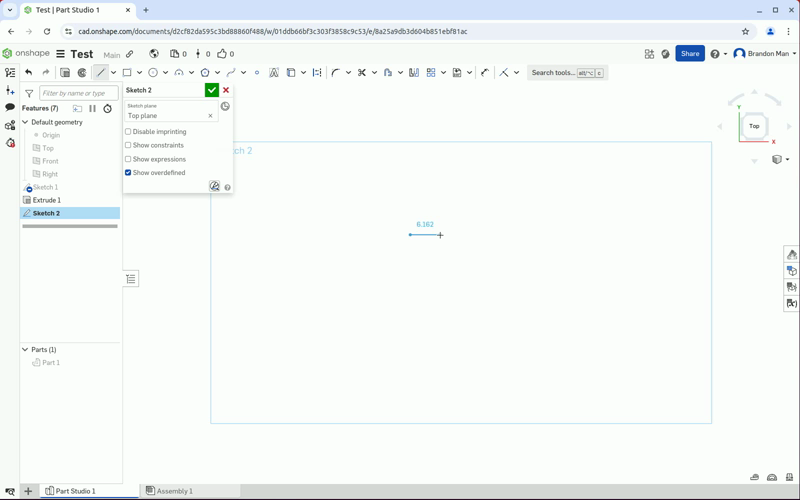
mouse_move(414, 251)
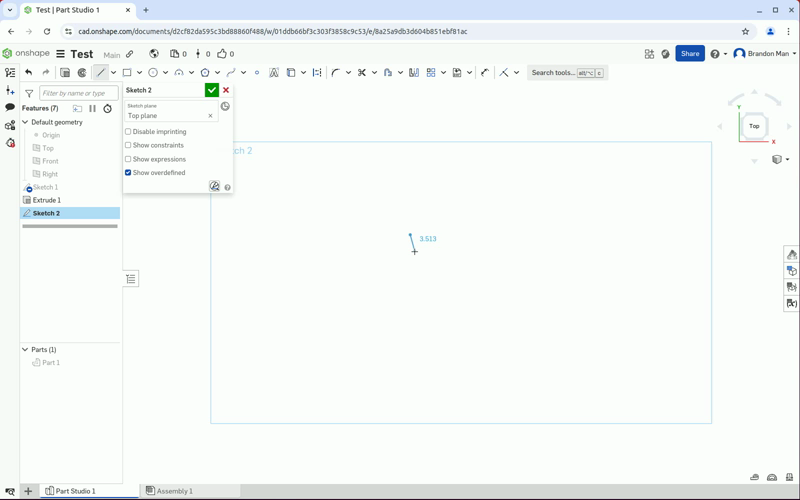
click(414, 251)
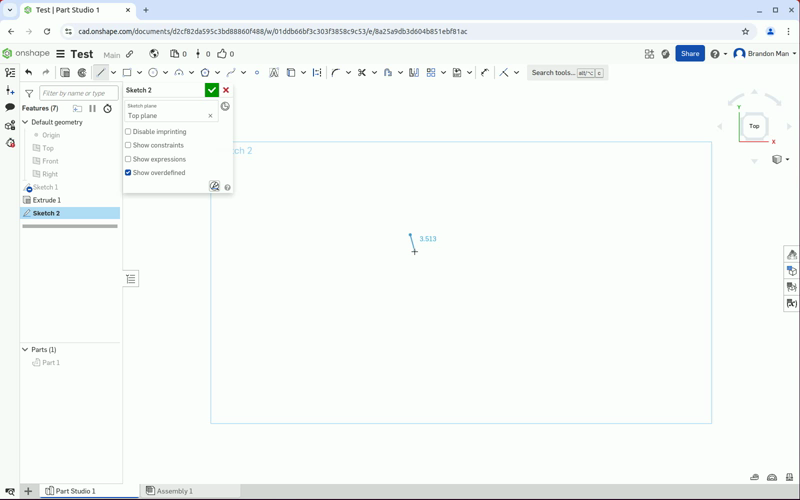
key_up(shift)
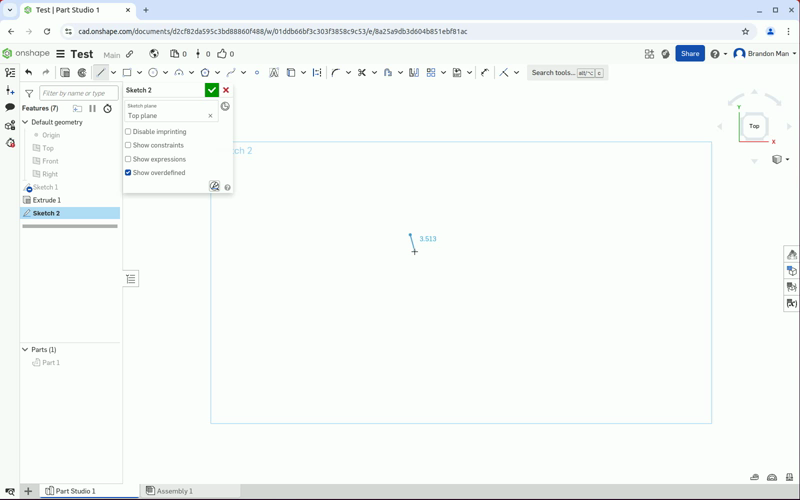
key_down(shift)
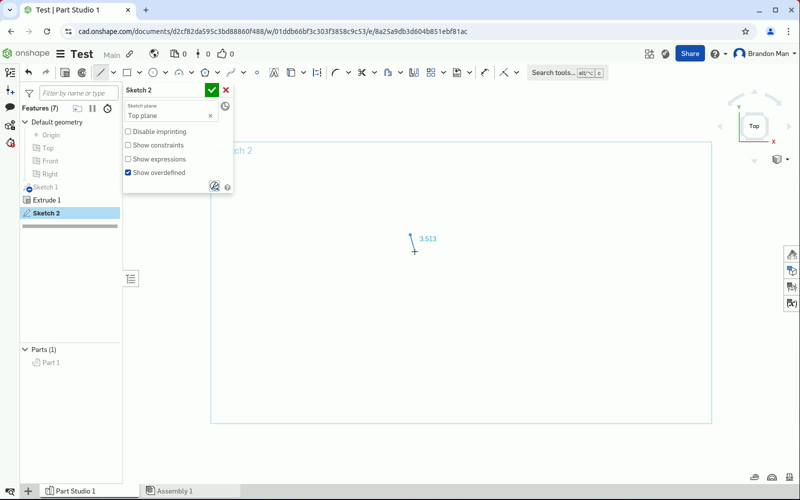
mouse_move(444, 251)
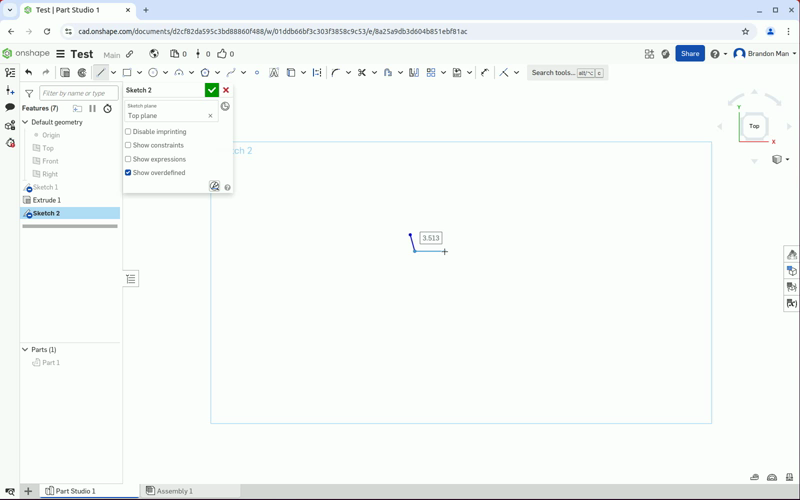
mouse_move(430, 255)
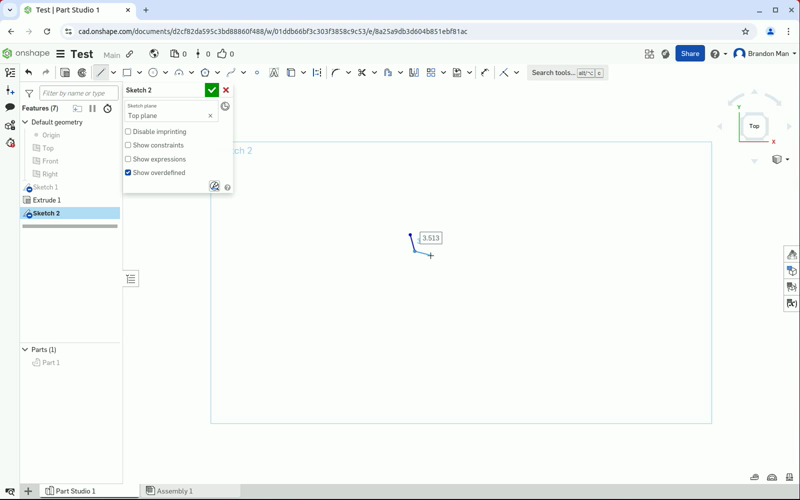
click(430, 255)
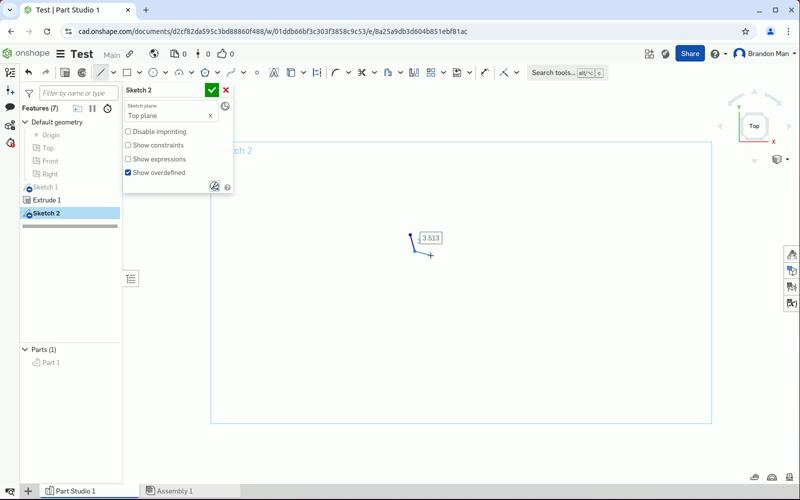
key_up(shift)
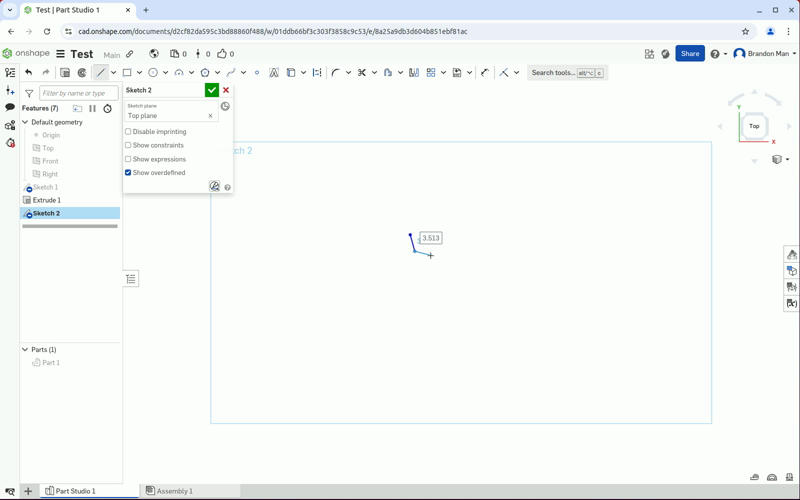
key_down(shift)
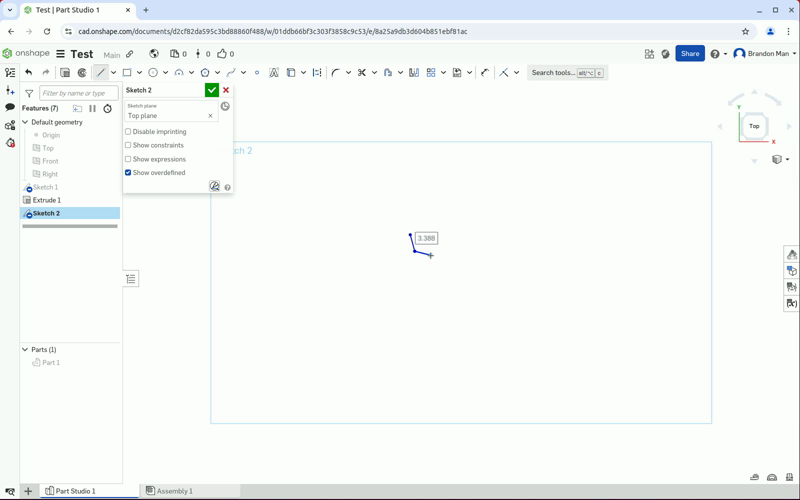
mouse_move(460, 255)
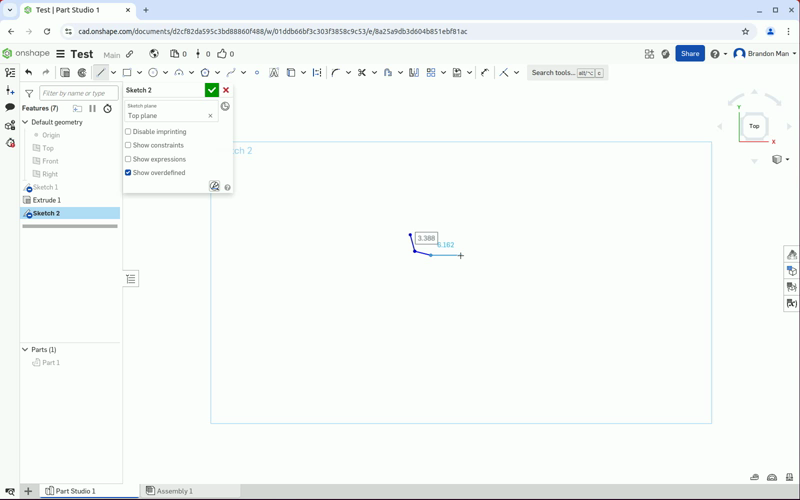
mouse_move(442, 243)
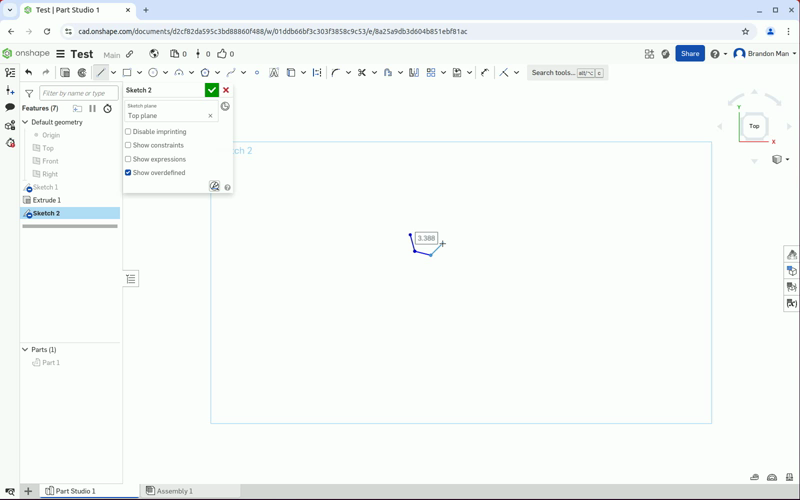
click(442, 243)
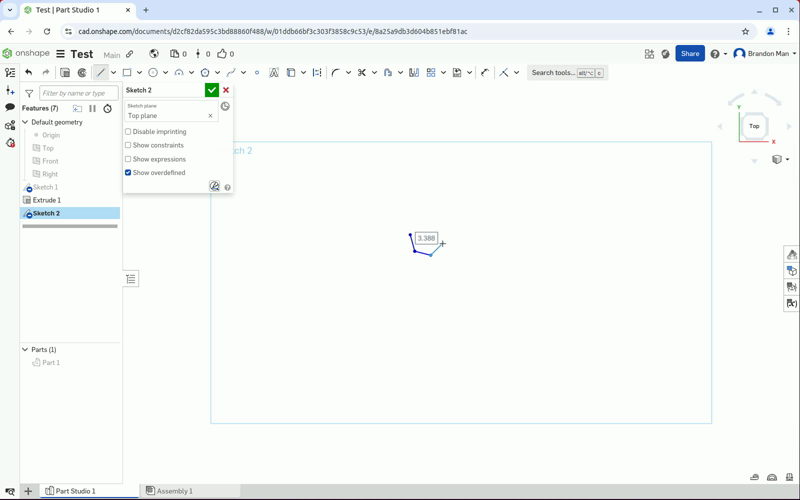
key_up(shift)
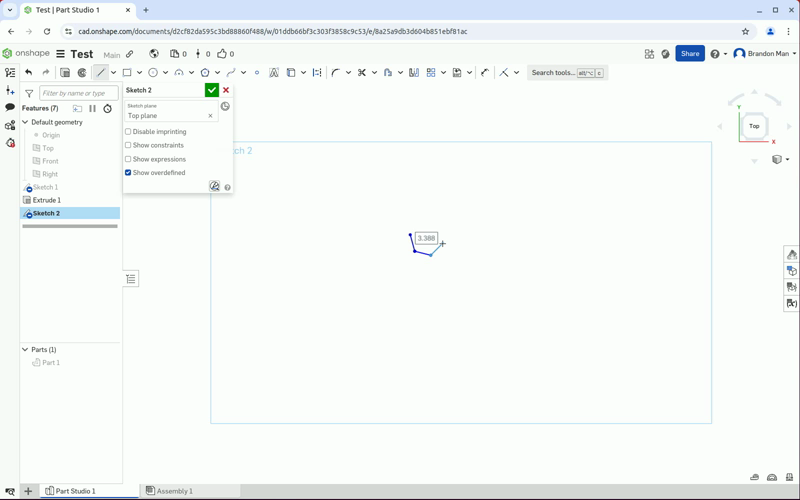
key_down(shift)
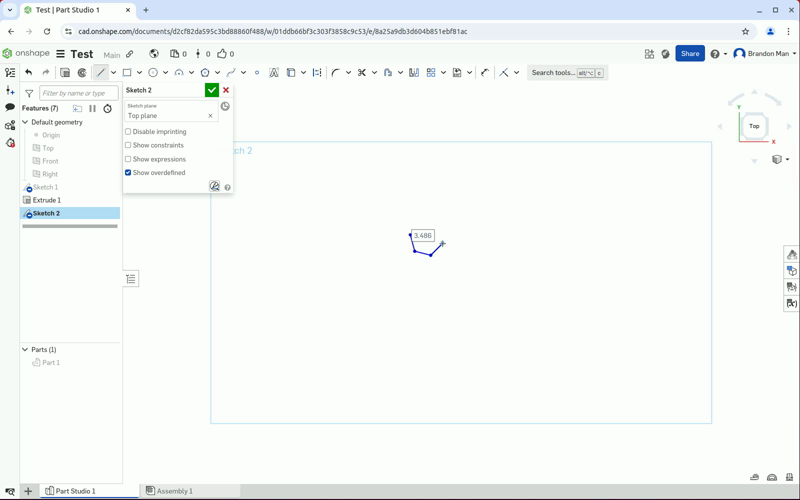
mouse_move(472, 243)
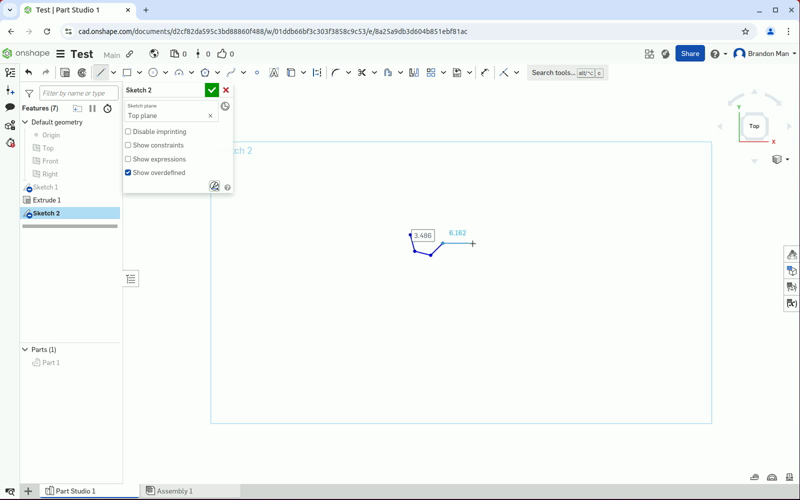
mouse_move(438, 227)
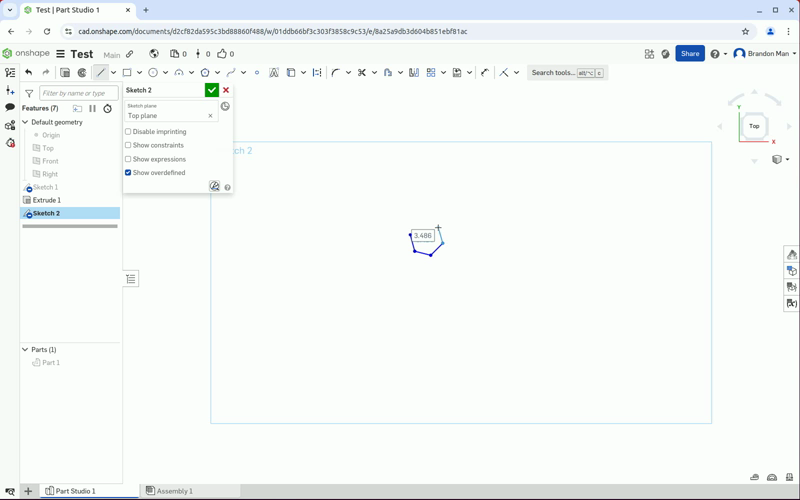
click(438, 227)
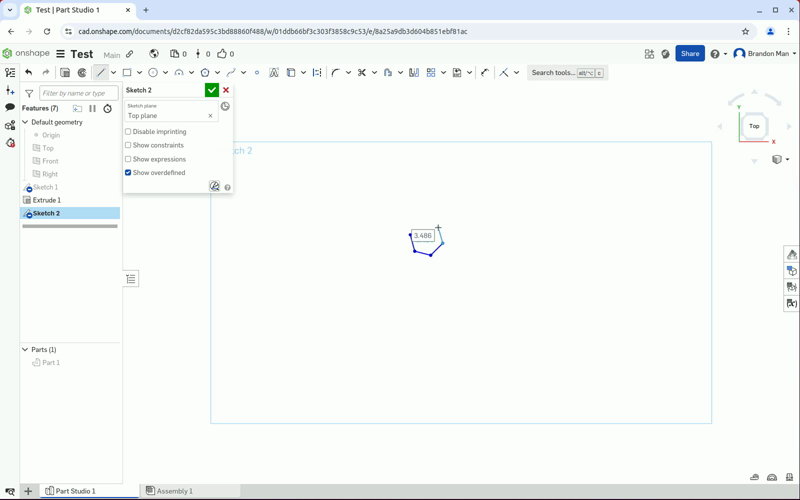
key_up(shift)
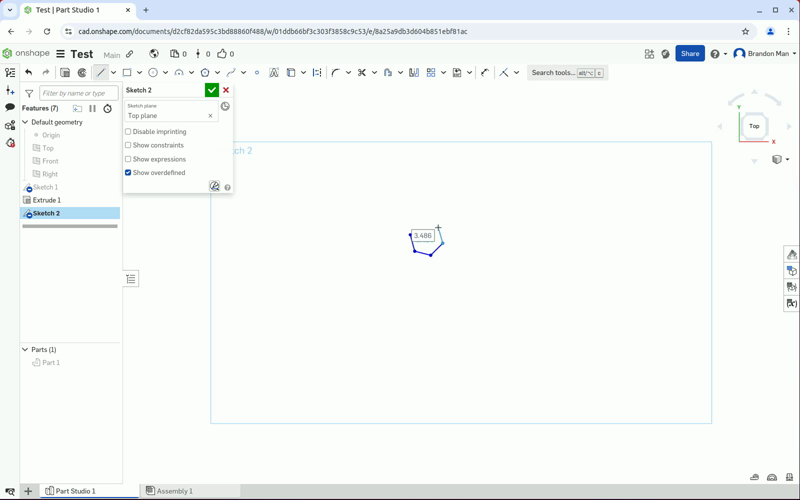
key_down(shift)
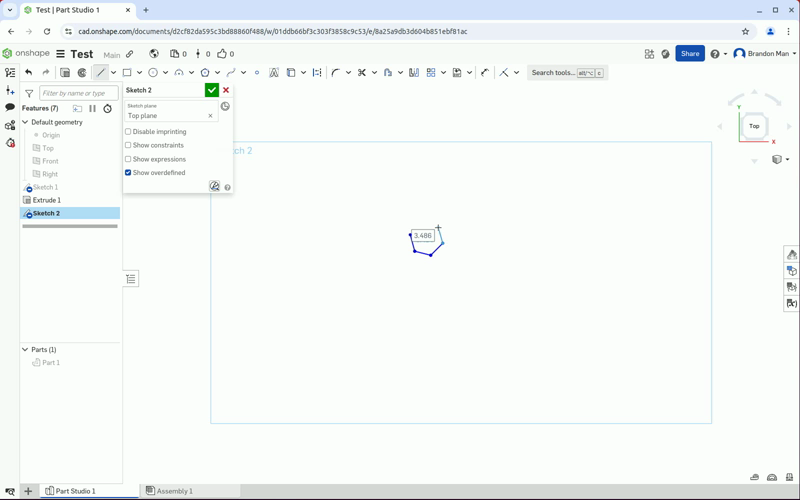
mouse_move(468, 227)
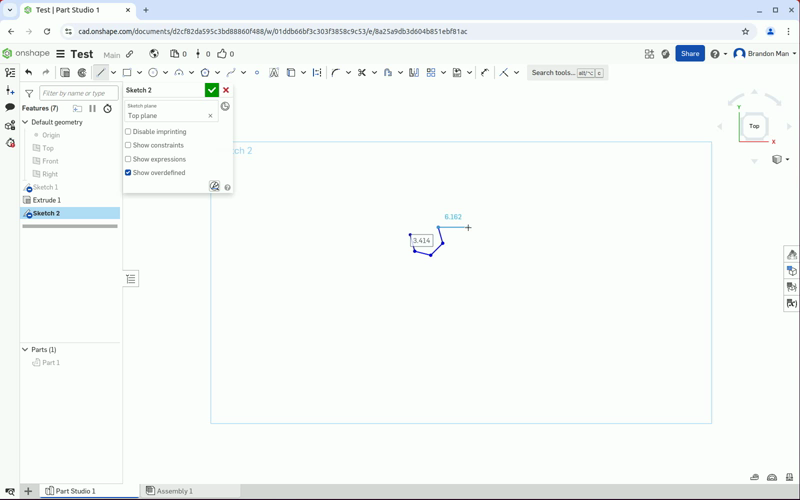
mouse_move(422, 222)
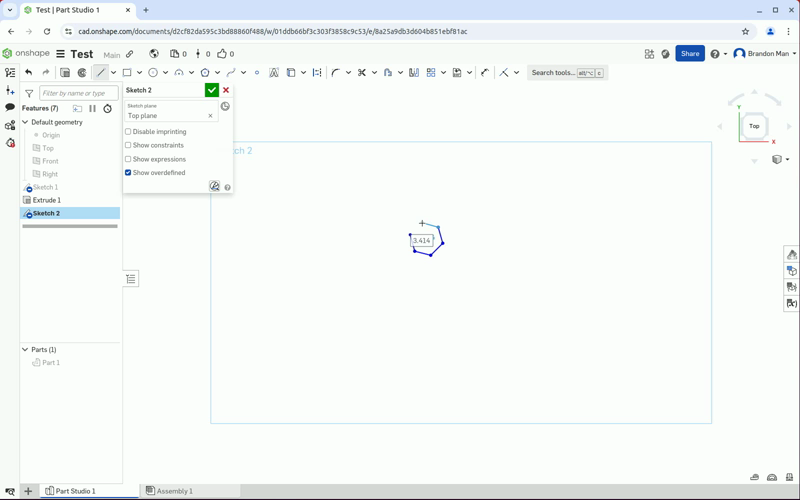
click(422, 222)
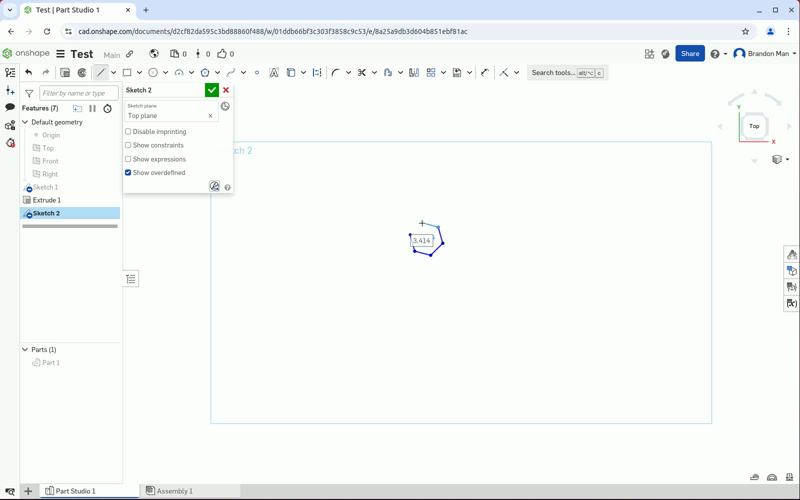
key_up(shift)
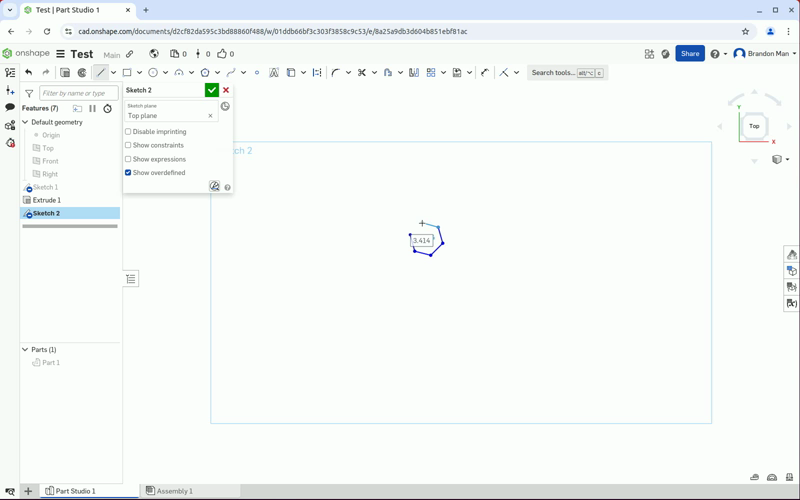
mouse_move(452, 222)
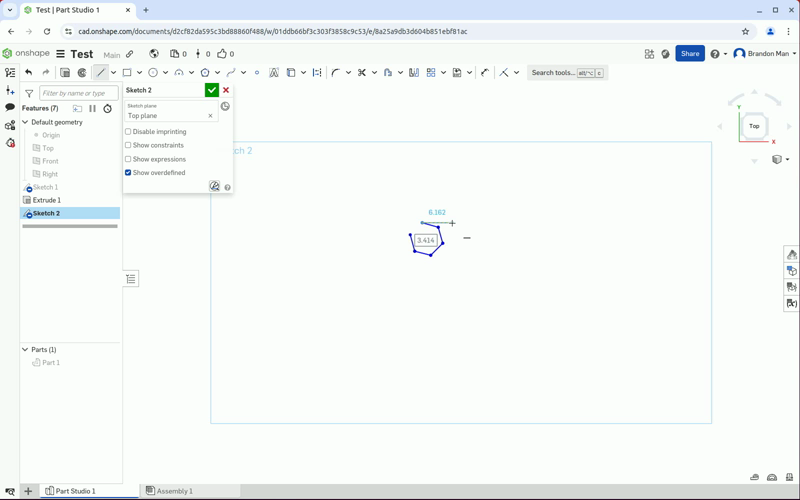
key_down(shift)
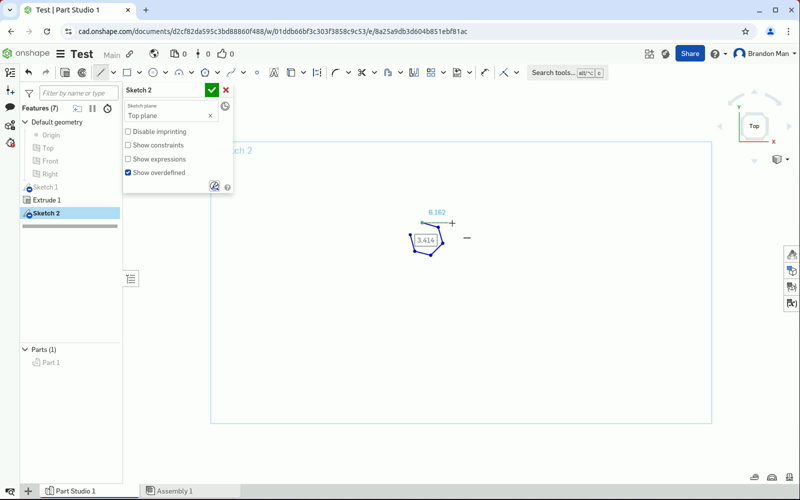
mouse_move(410, 234)
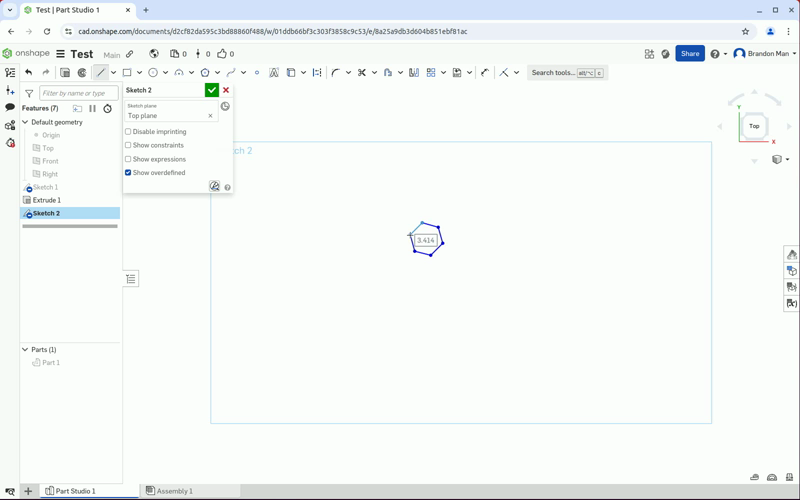
key_up(shift)
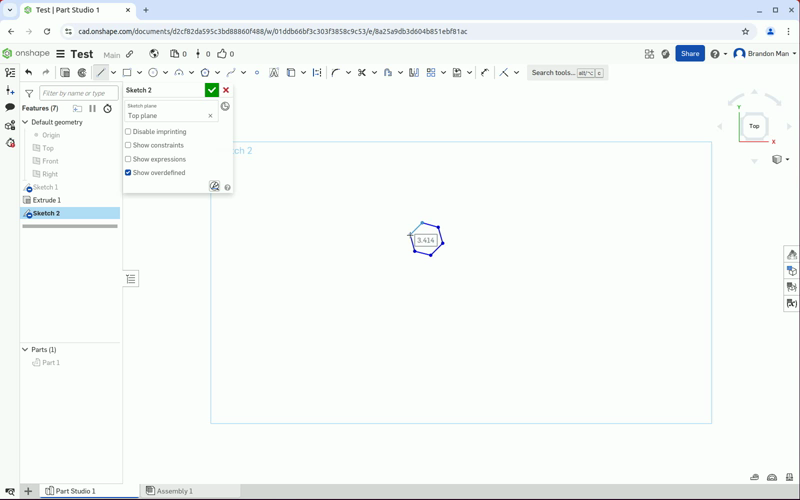
click(410, 234)
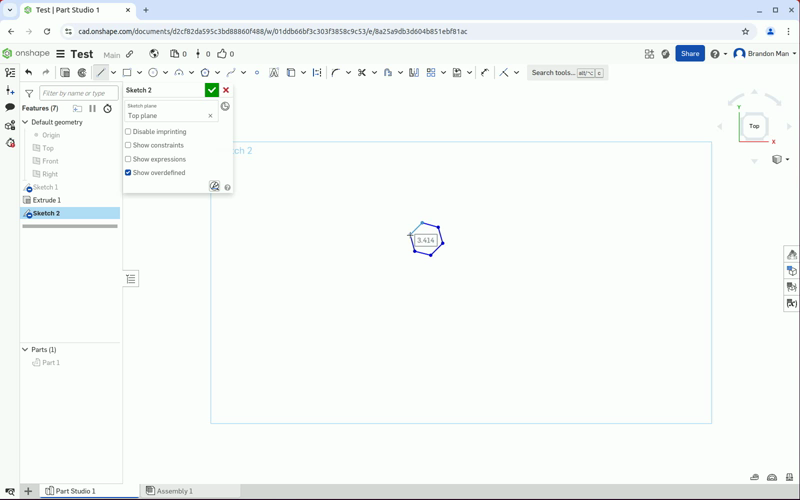
key(esc)
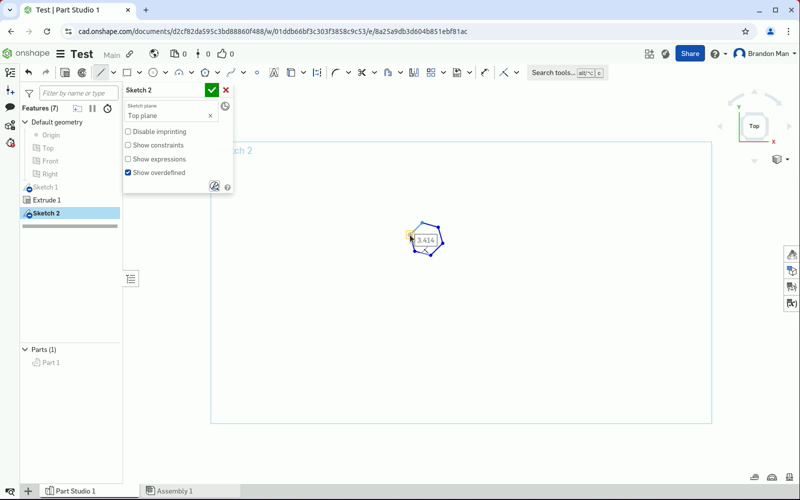
mouse_move(420, 228)
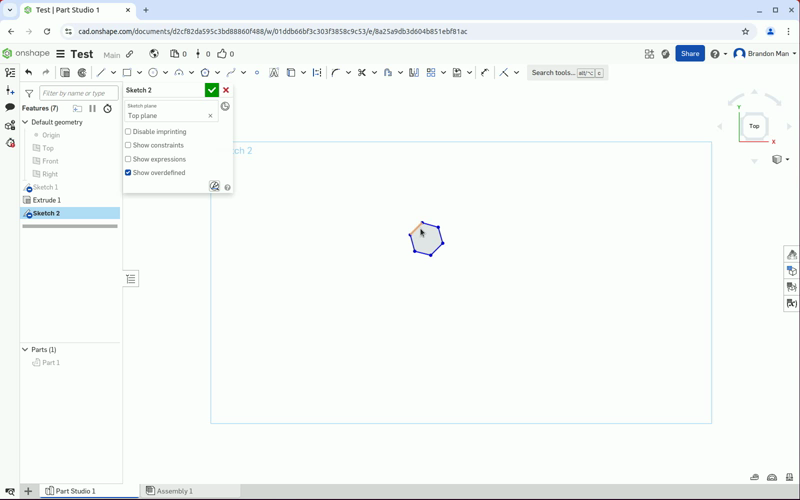
scroll(6)
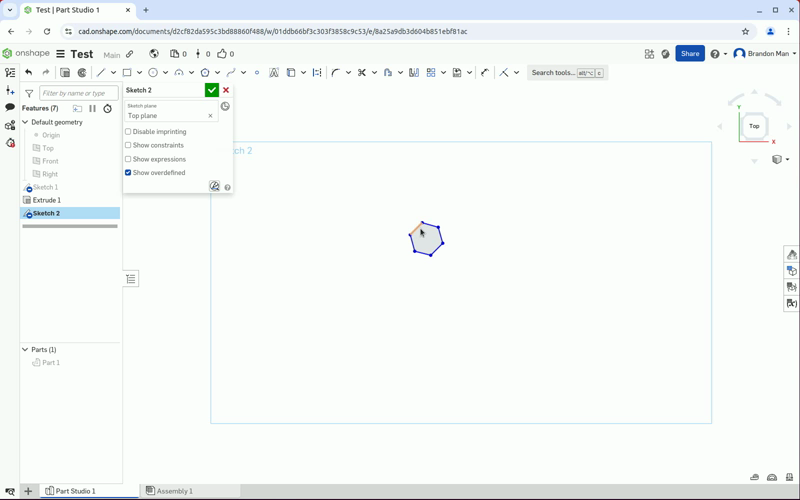
scroll(6)
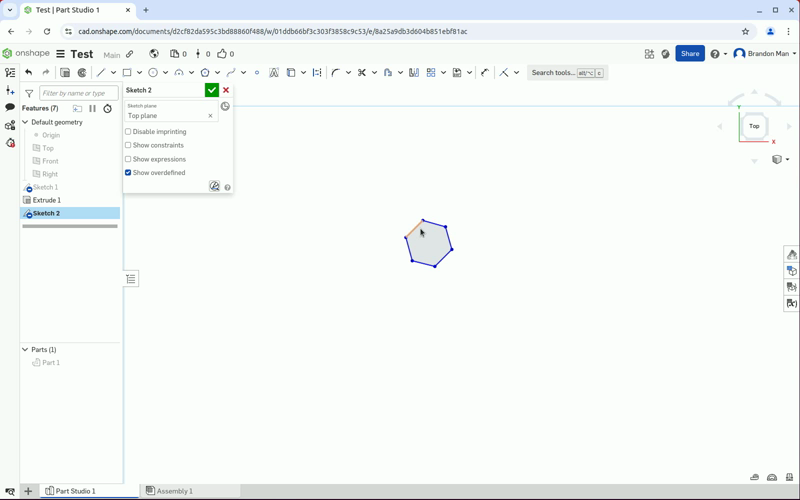
scroll(6)
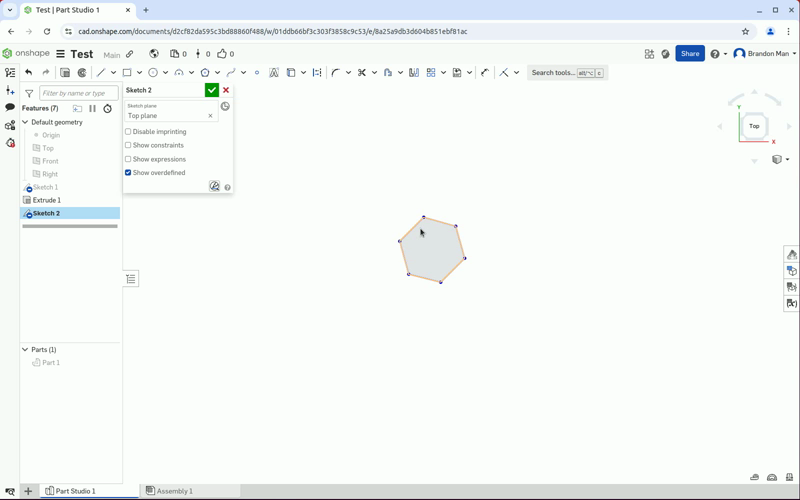
scroll(6)
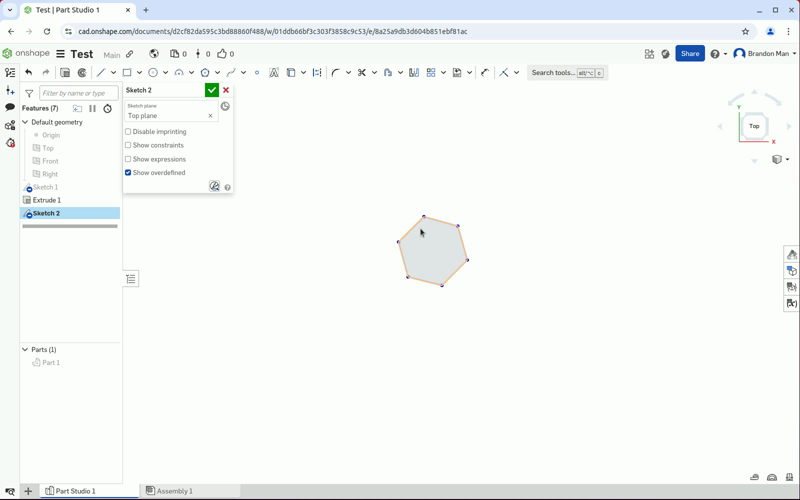
scroll(6)
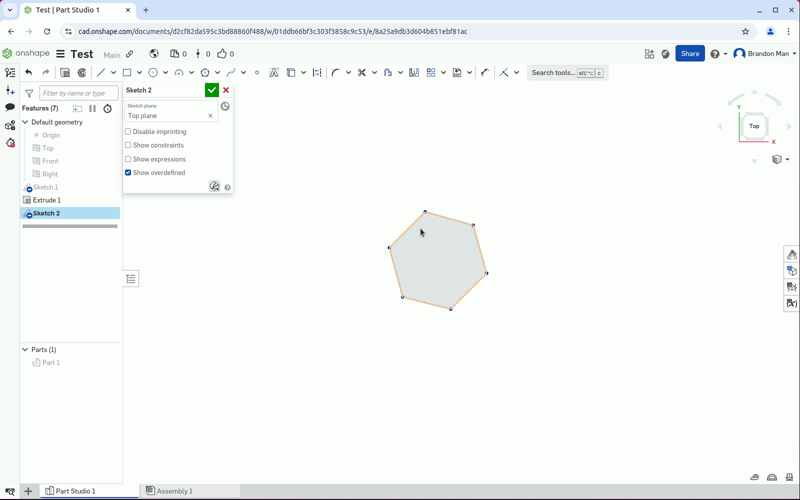
scroll(6)
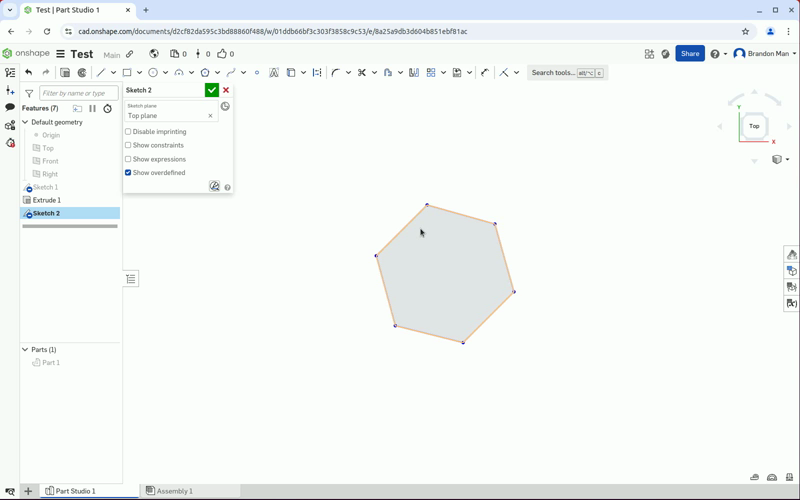
scroll(6)
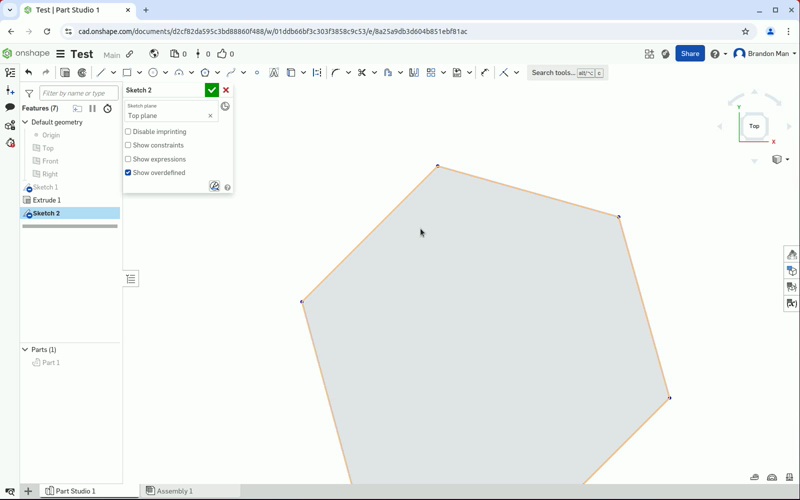
click(420, 228)
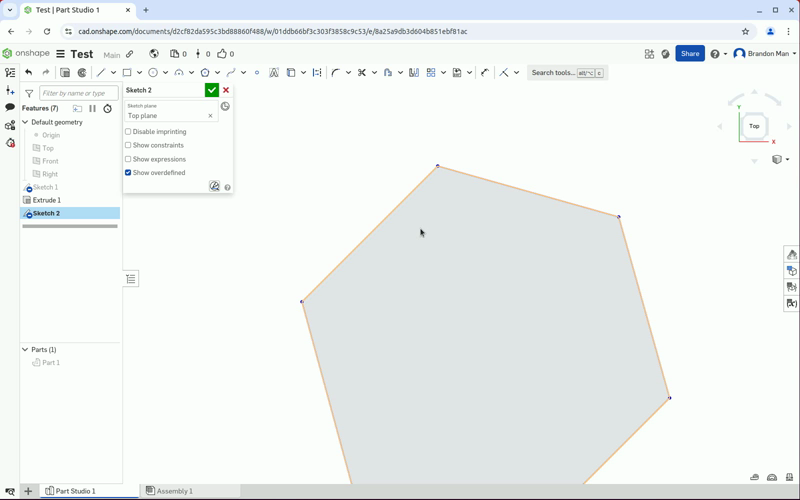
scroll(-6)
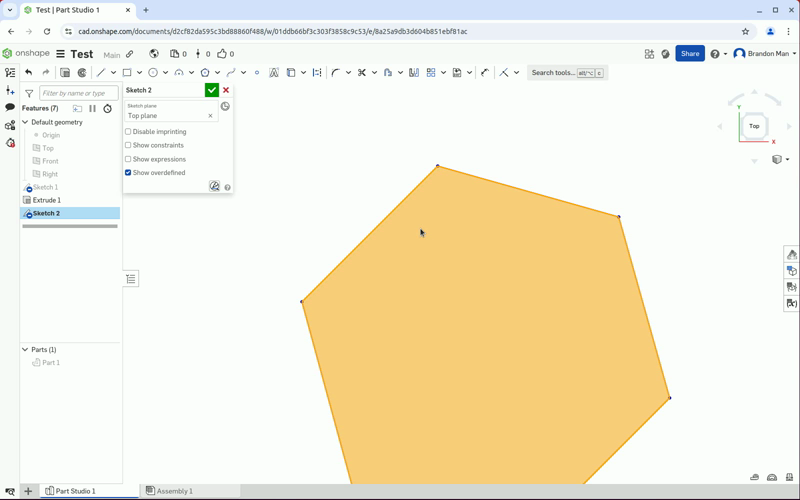
scroll(-6)
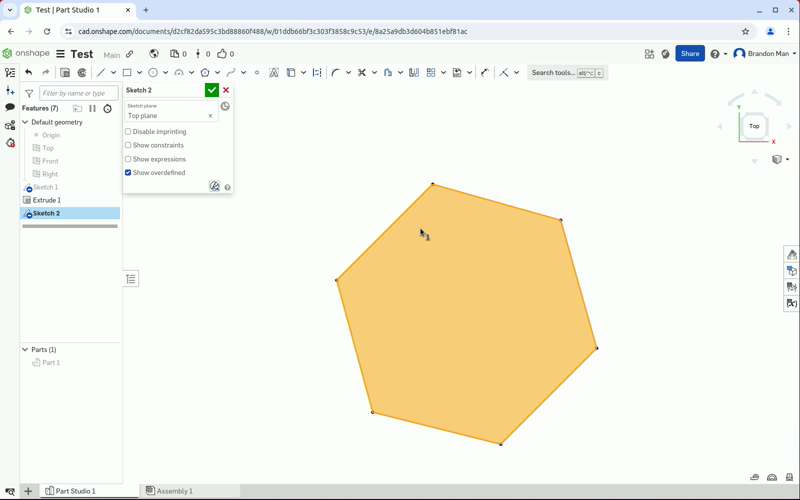
scroll(-6)
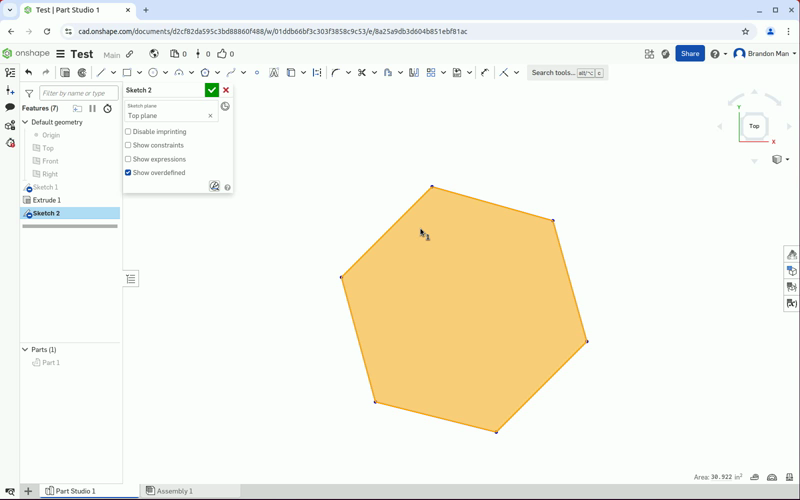
scroll(-6)
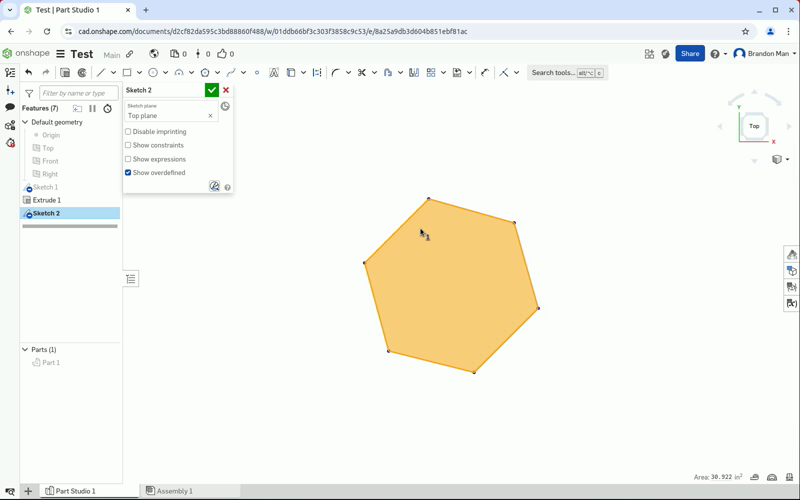
scroll(-6)
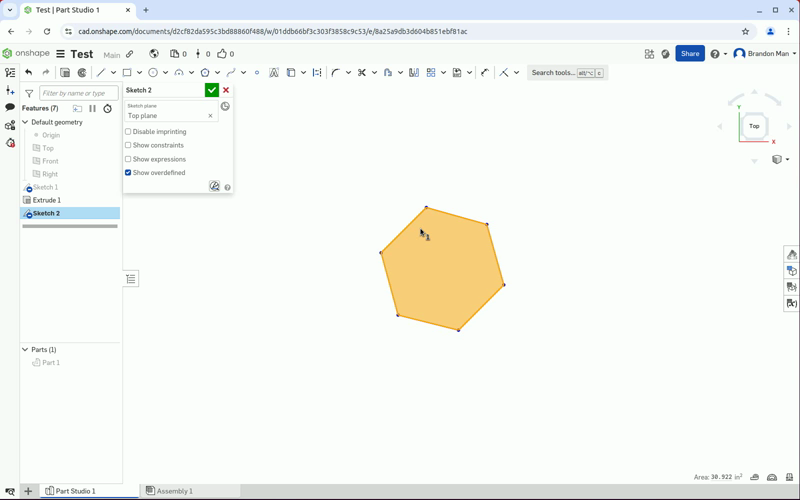
scroll(-6)
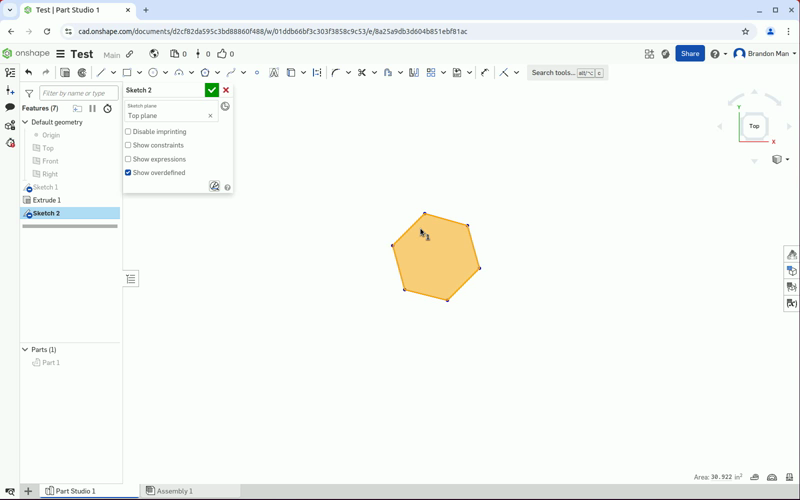
scroll(-6)
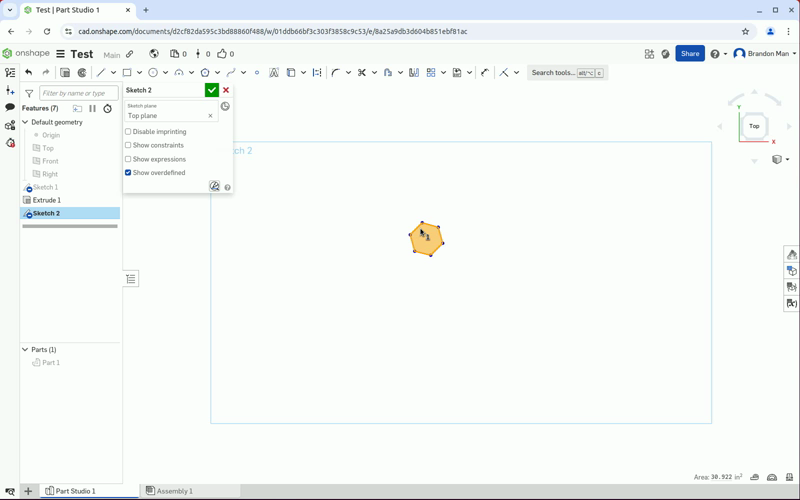
mouse_move(73, 352)
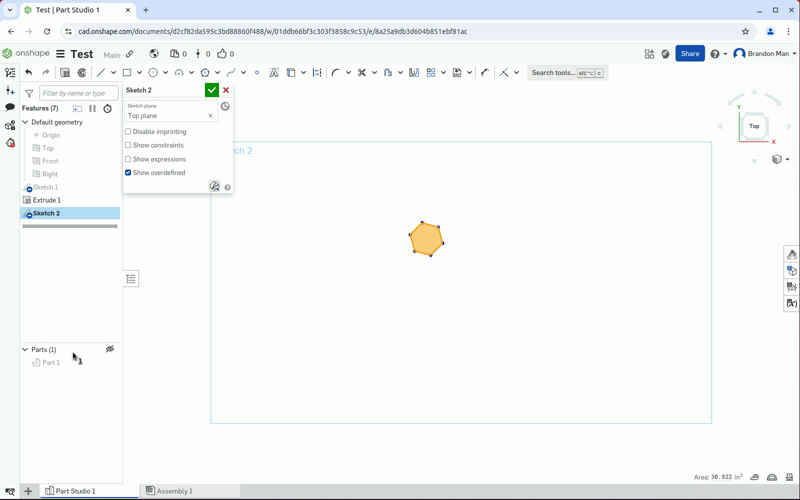
key(shift+y)
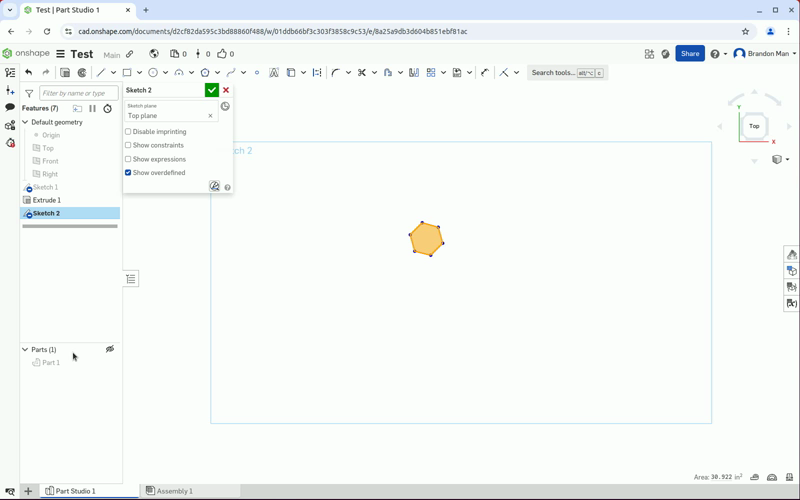
key(shift+e)
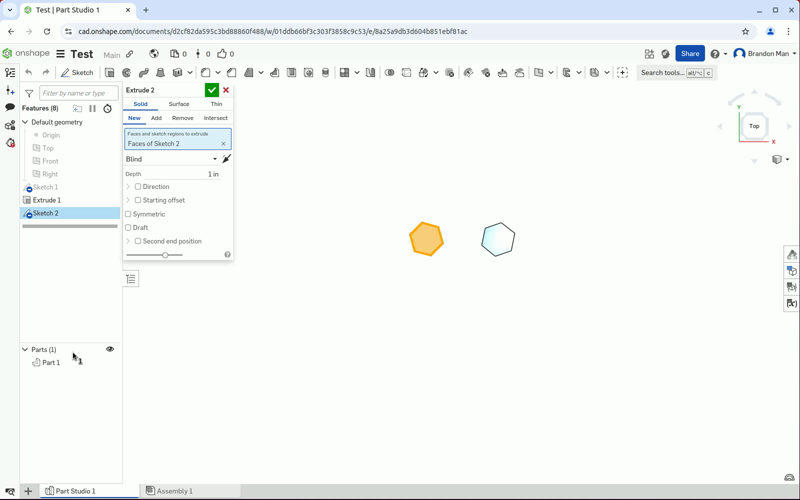
mouse_move(143, 106)
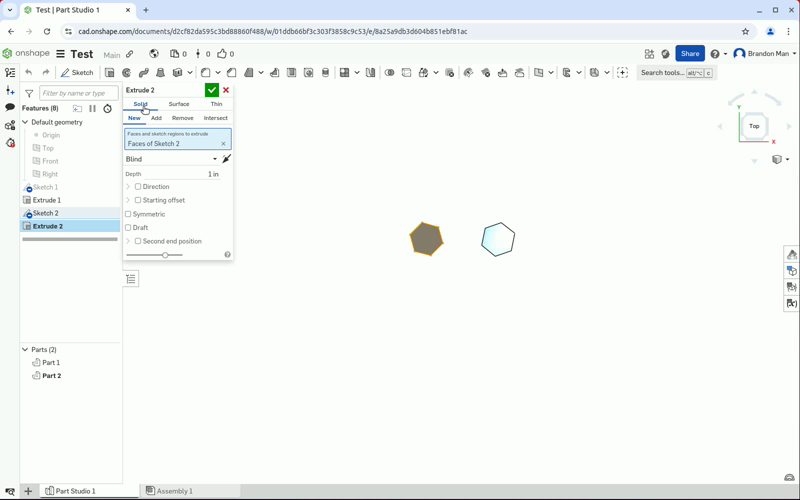
click(143, 106)
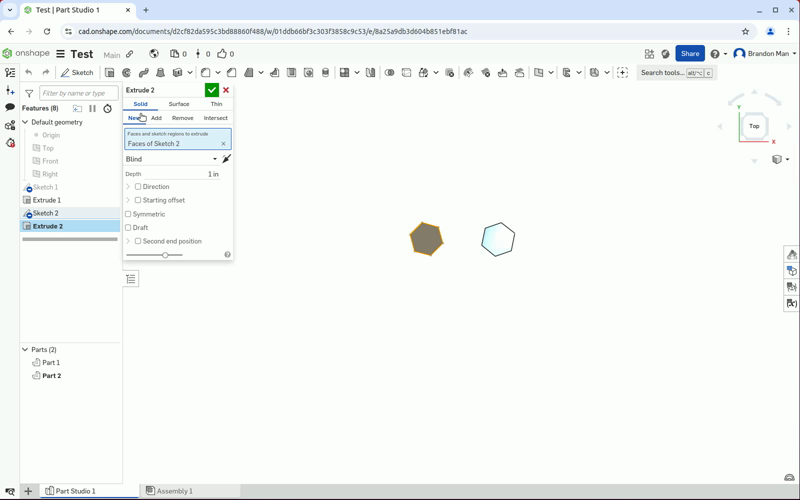
mouse_move(137, 120)
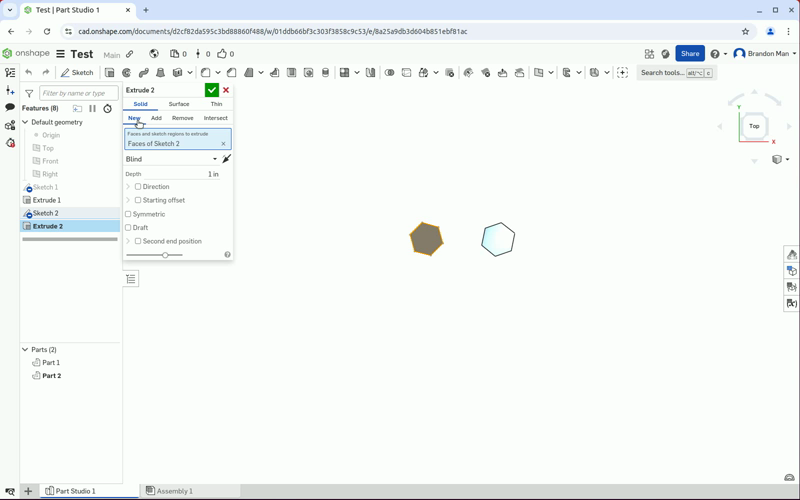
click(137, 120)
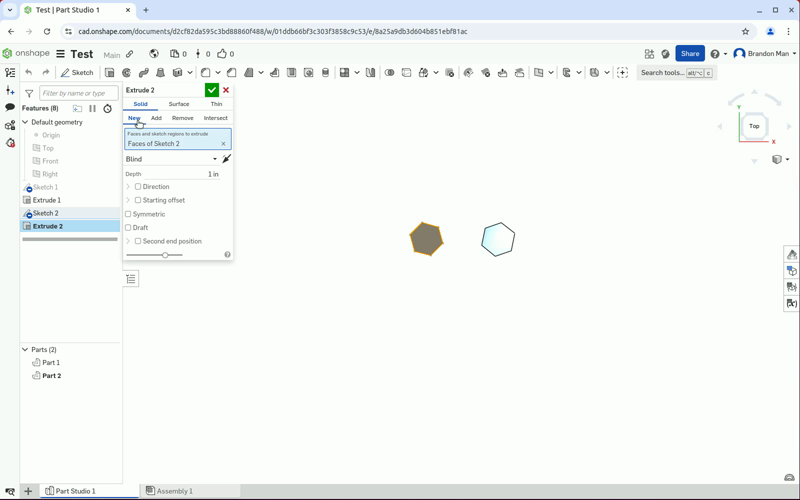
key(tab, 4)
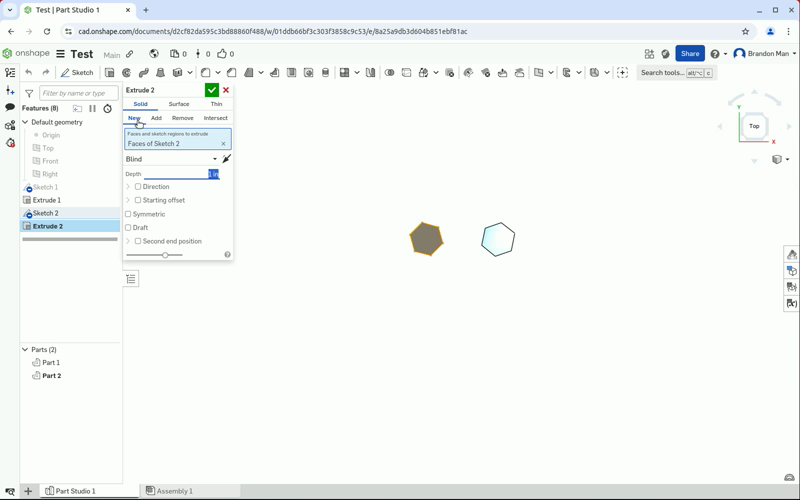
text(3.37)
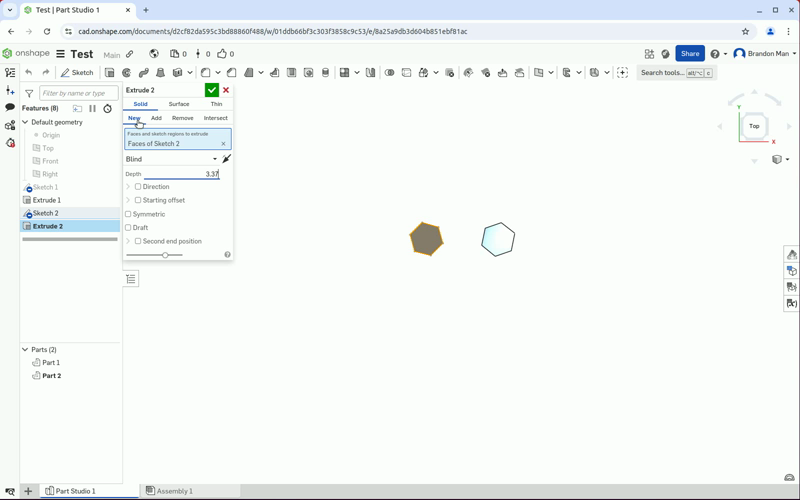
key(enter)
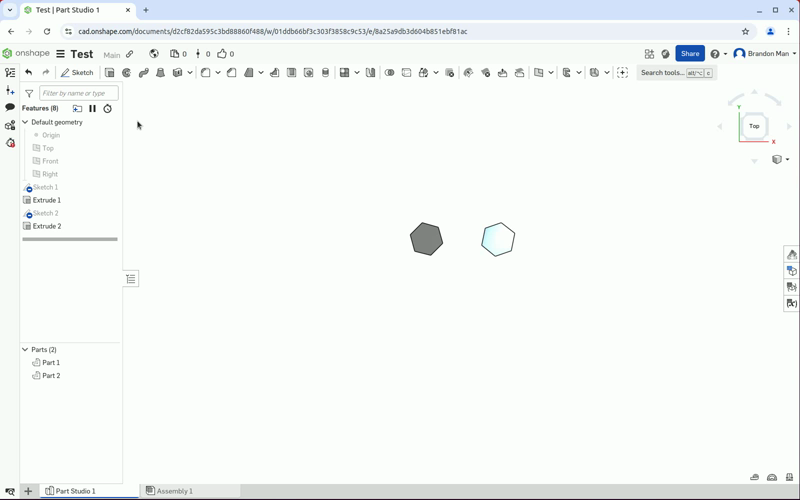
key(shift+h)
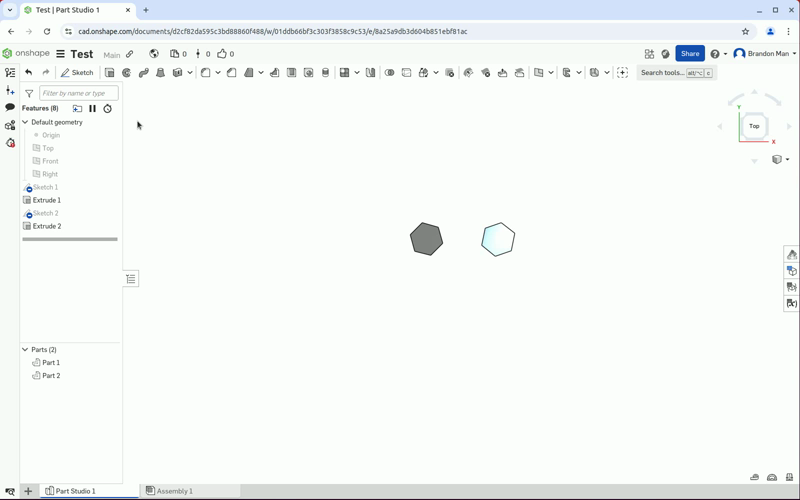
key(shift+h)
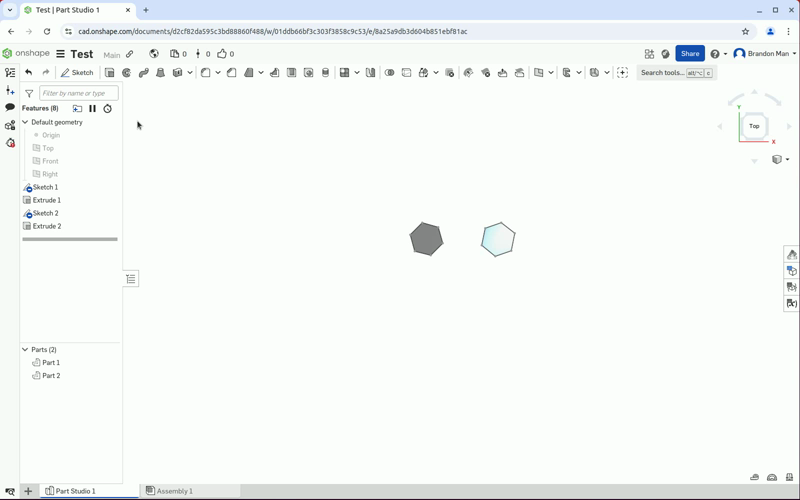
key(shift+7)
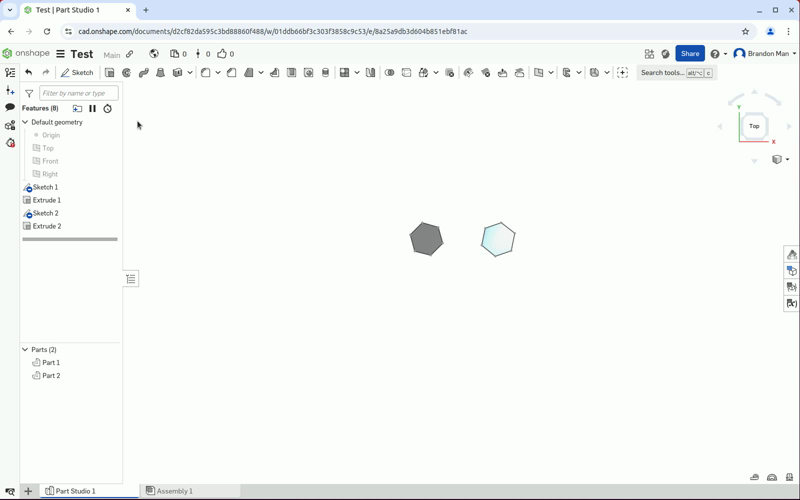
key(up, 3)
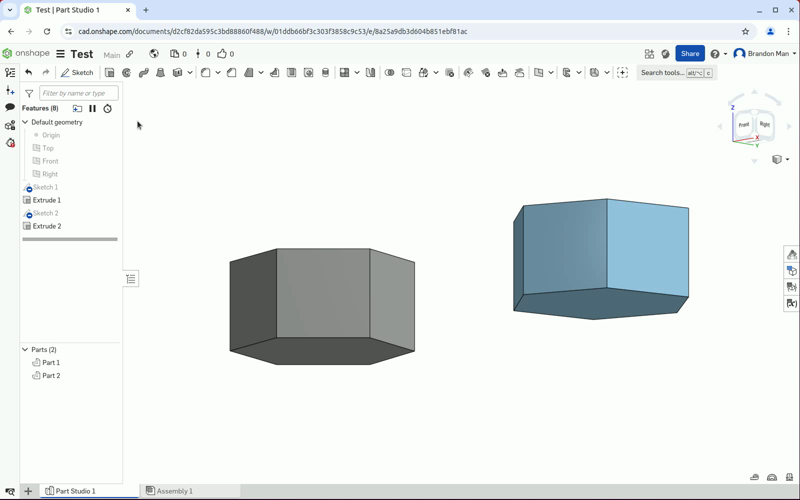
key(left, 3)
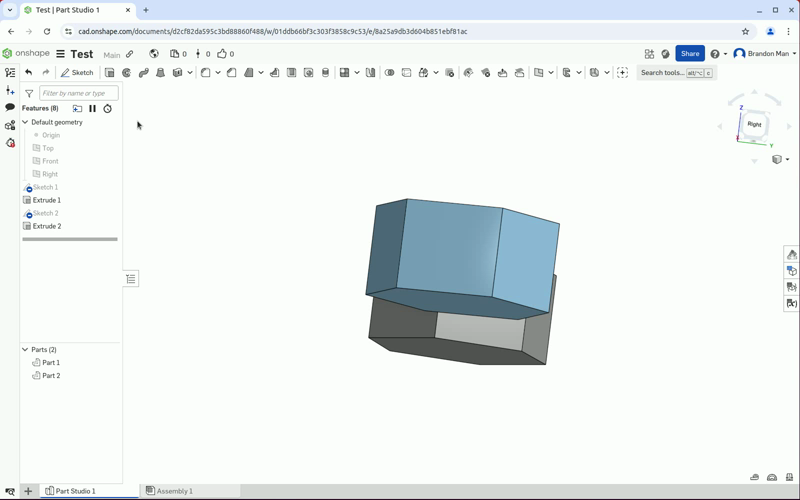
key(right, 3)
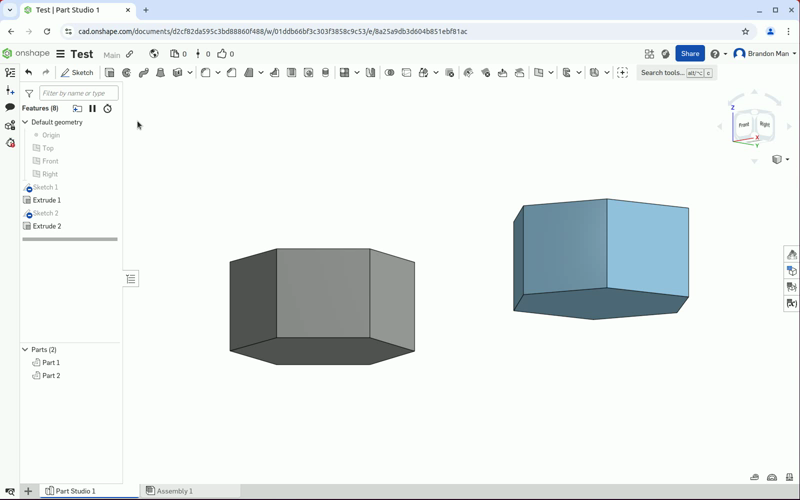
key(down, 3)
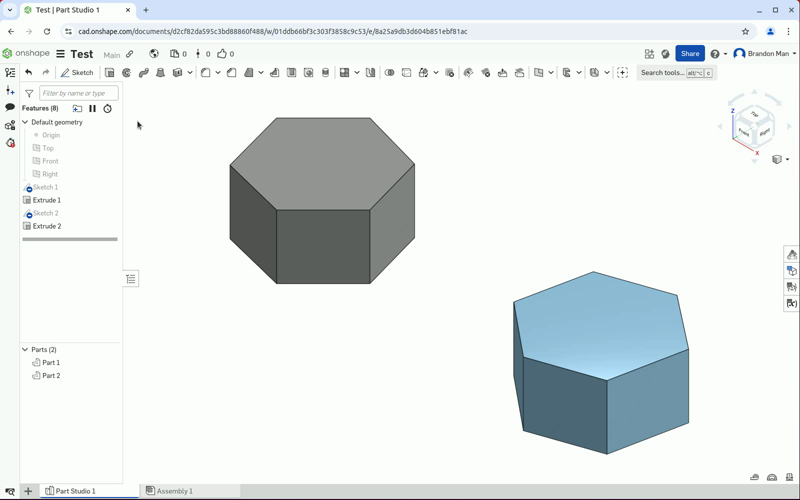
mouse_move(73, 189)
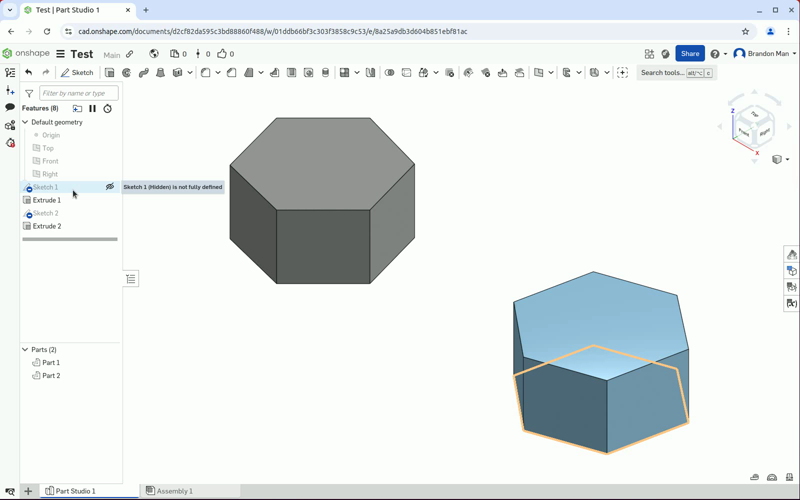
click(73, 189)